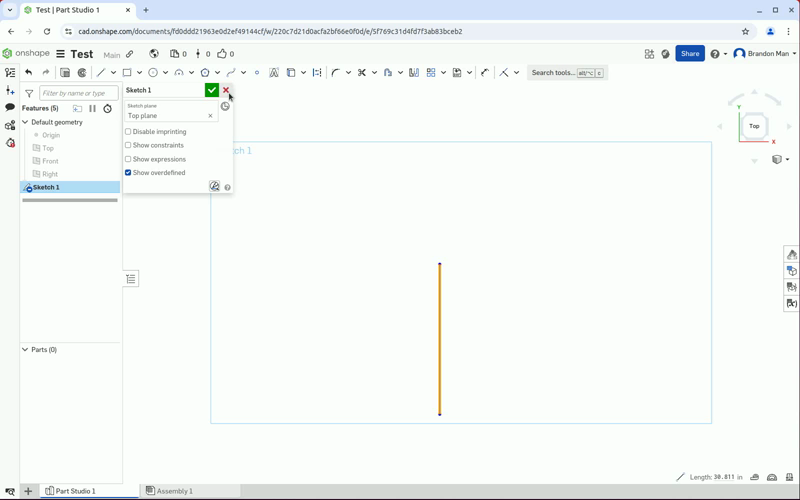
key(shift+h)
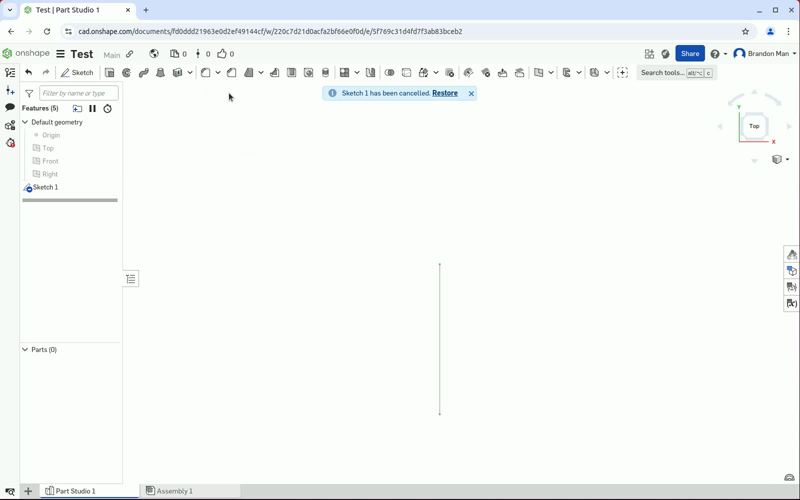
key(shift+s)
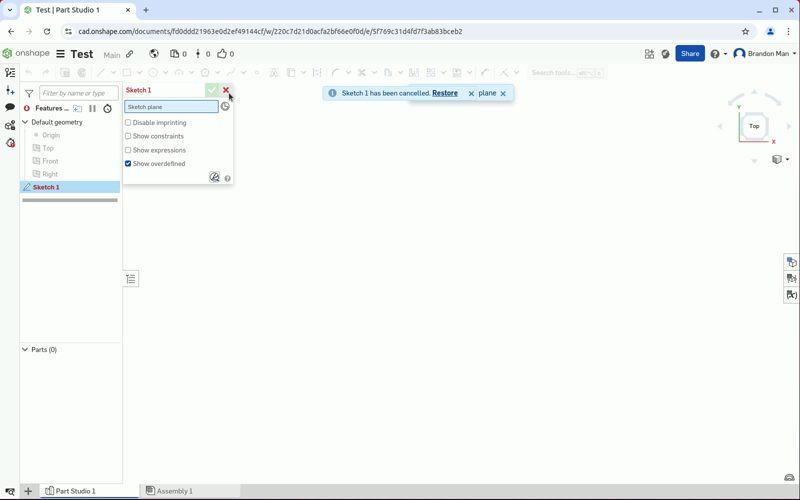
mouse_move(73, 150)
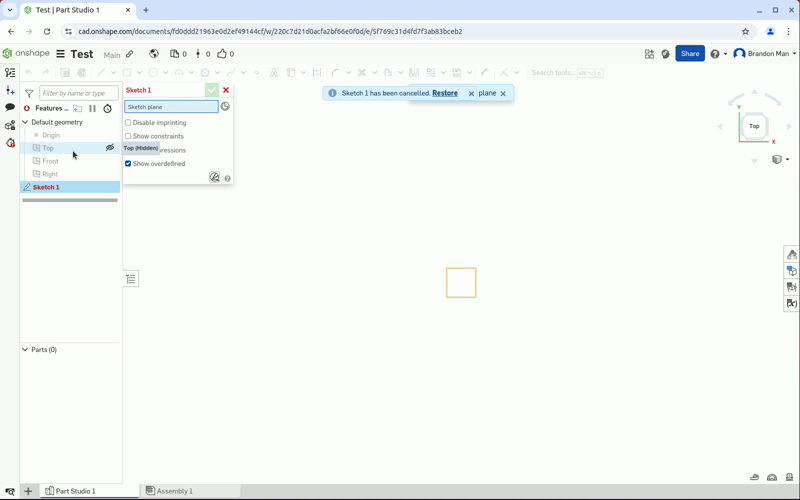
click(73, 150)
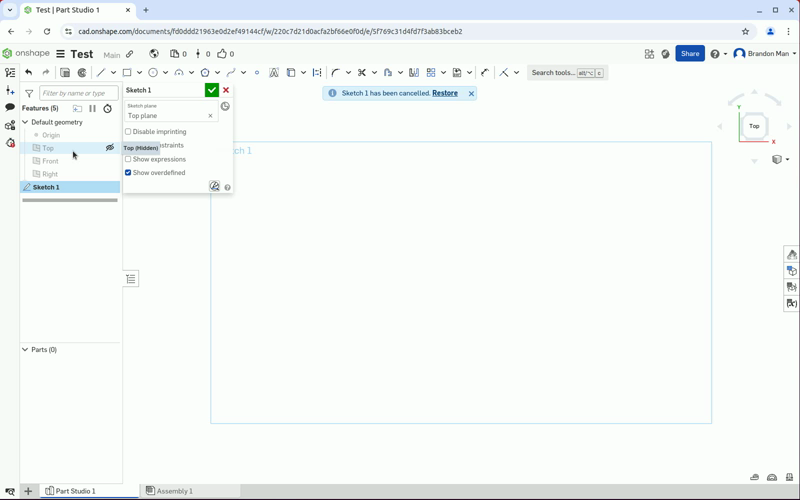
mouse_move(73, 352)
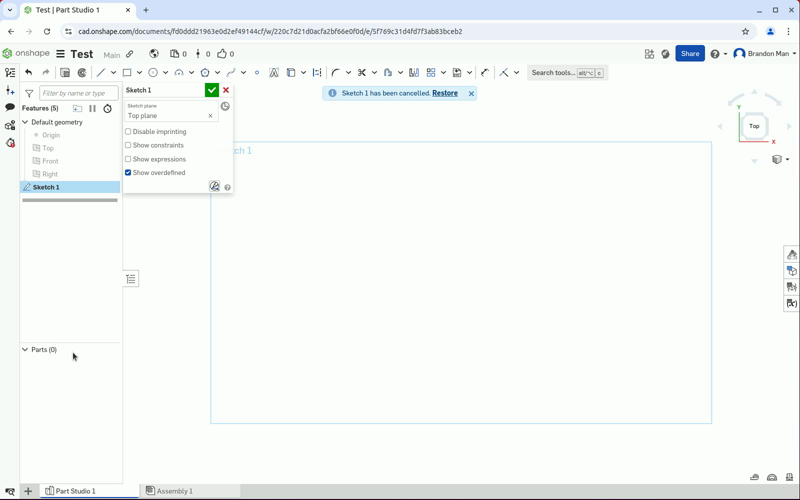
key(y)
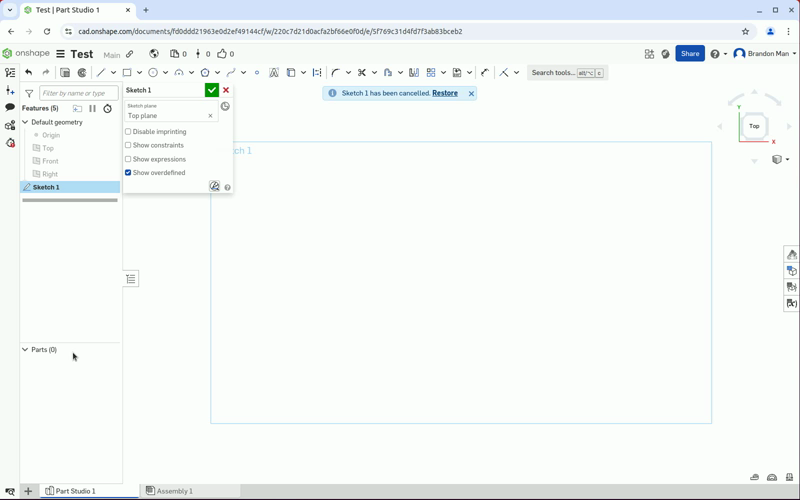
key(c)
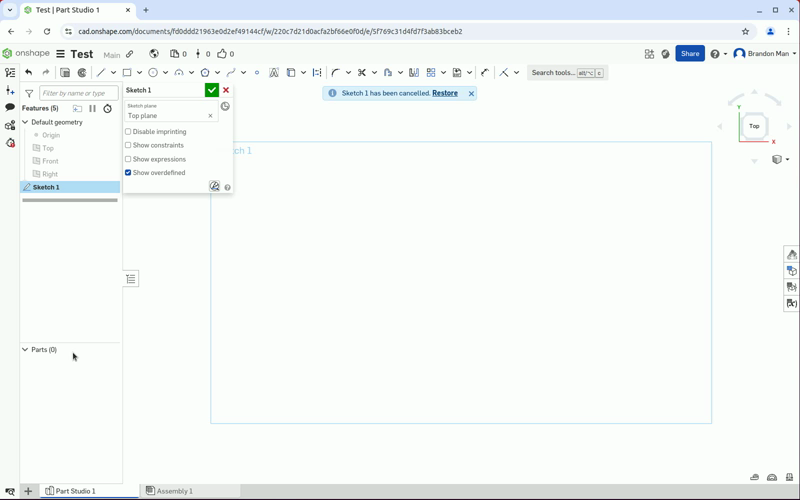
key_down(shift)
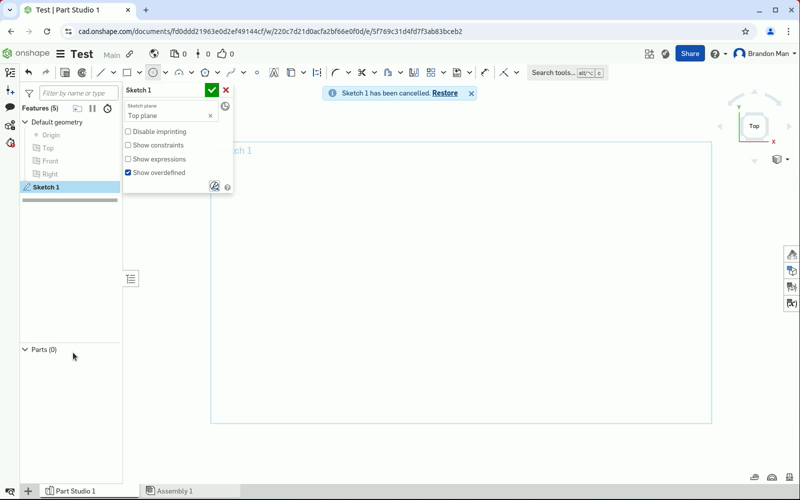
mouse_move(461, 282)
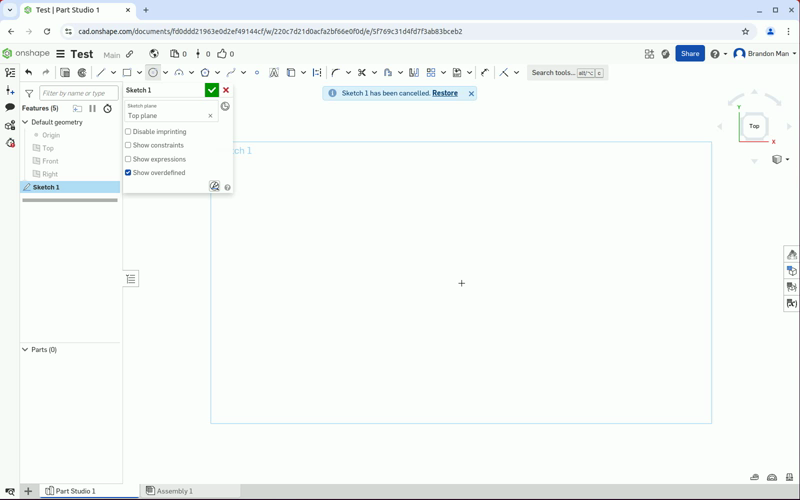
click(461, 282)
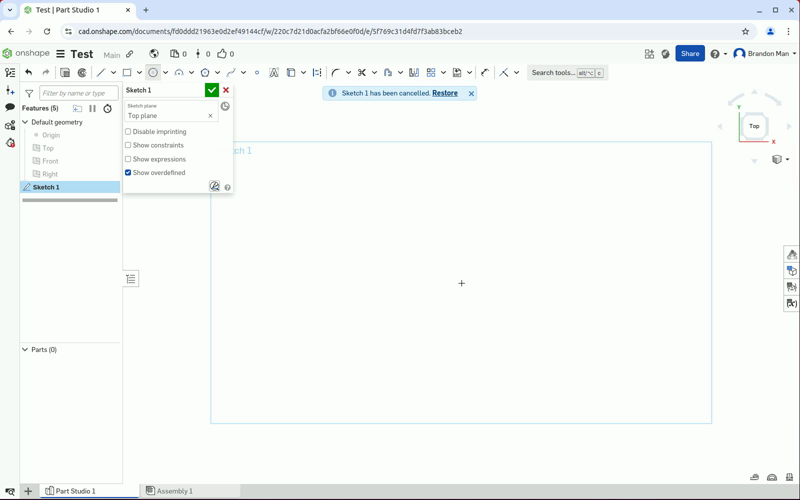
key_up(shift)
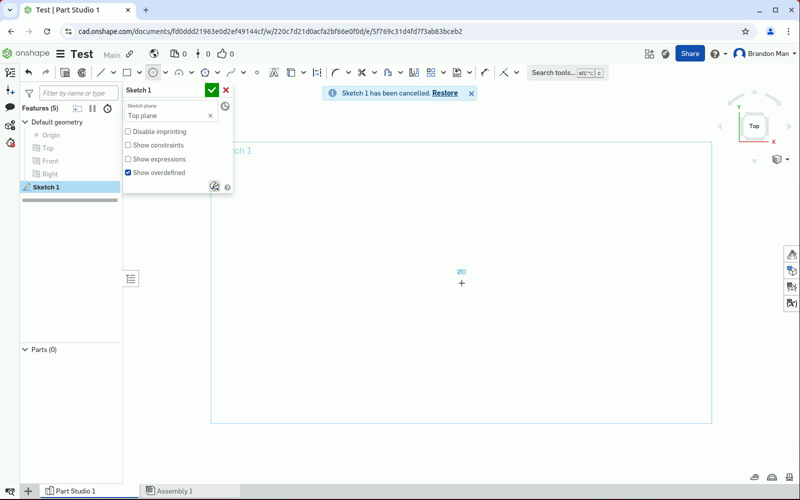
mouse_move(484, 282)
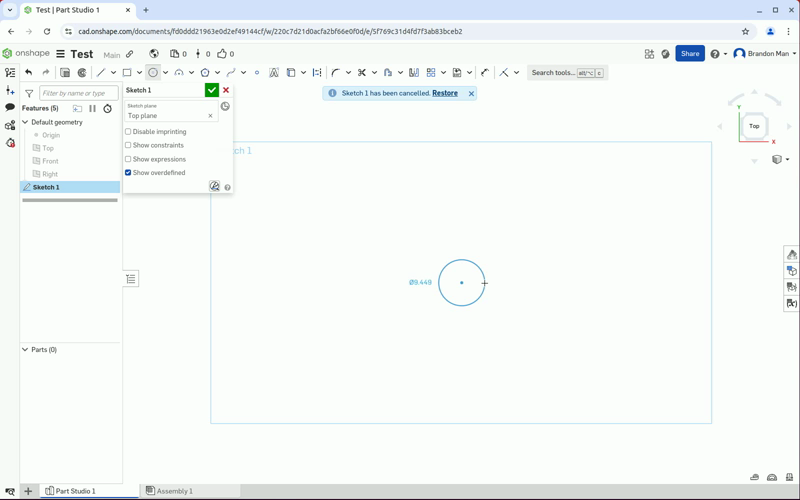
click(484, 282)
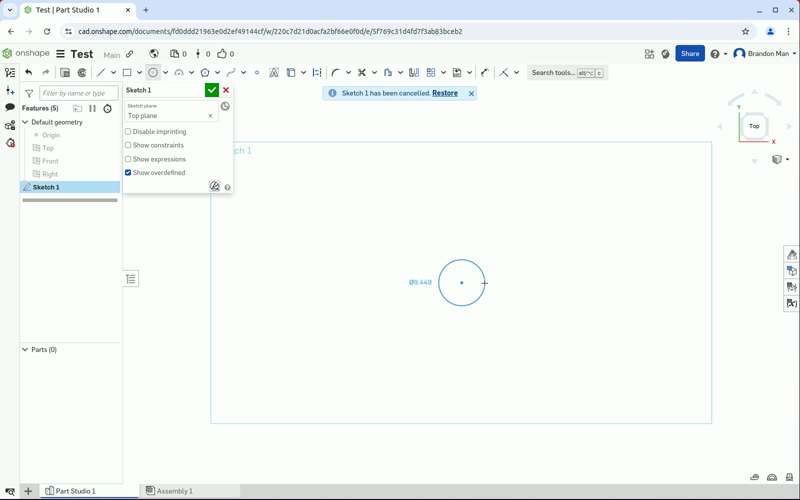
key(esc)
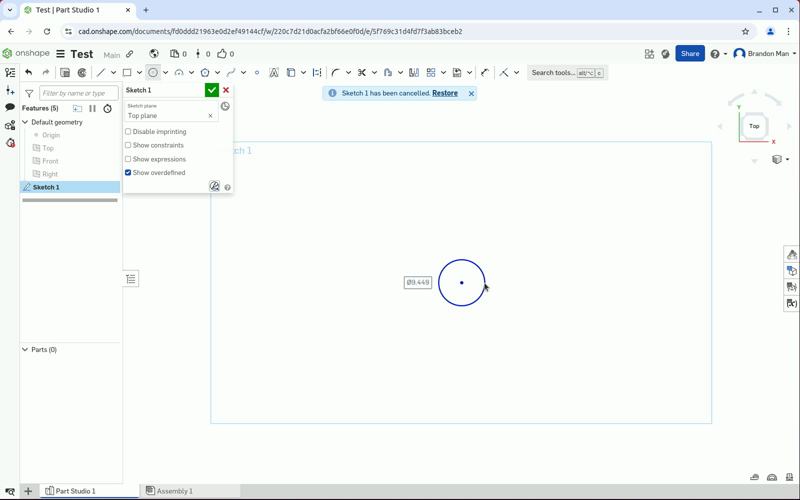
mouse_move(471, 284)
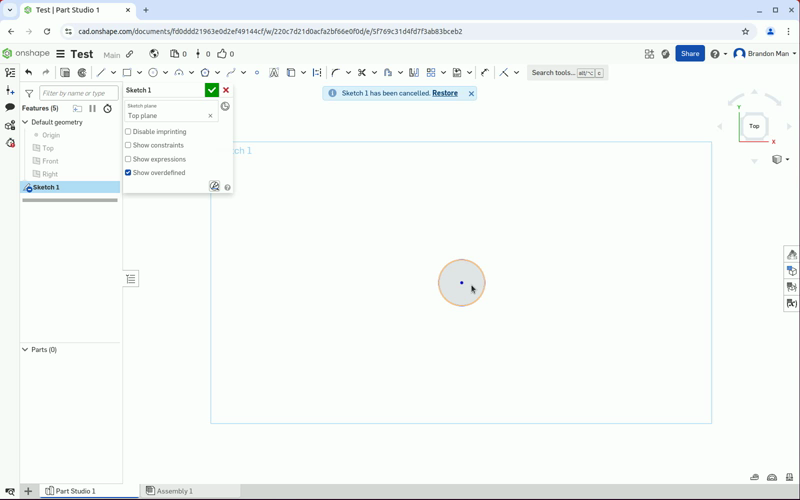
scroll(6)
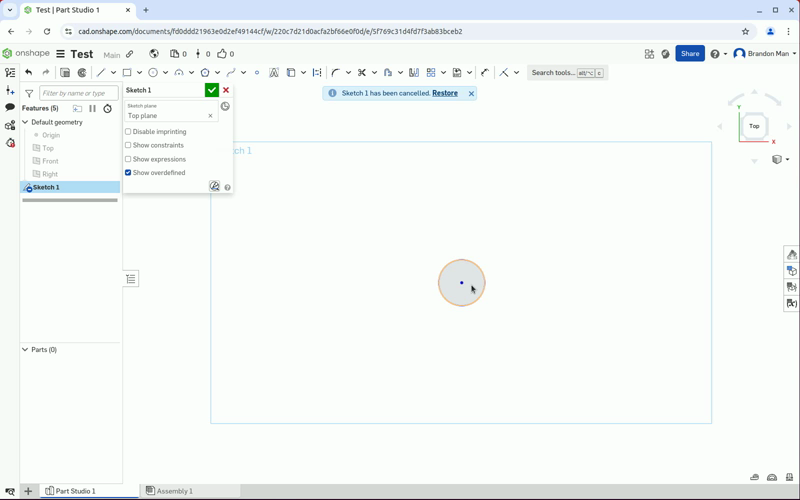
scroll(6)
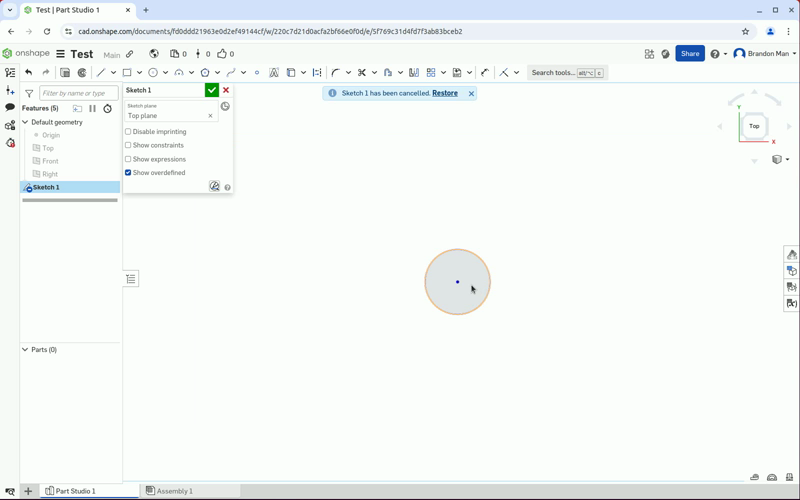
scroll(6)
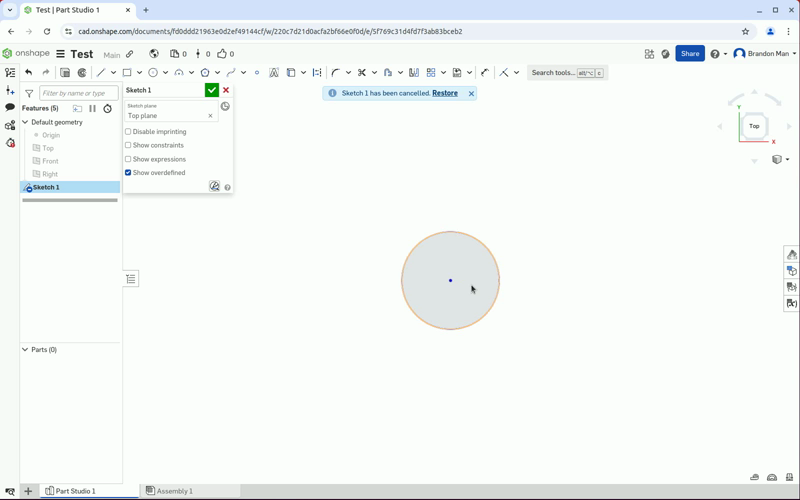
scroll(6)
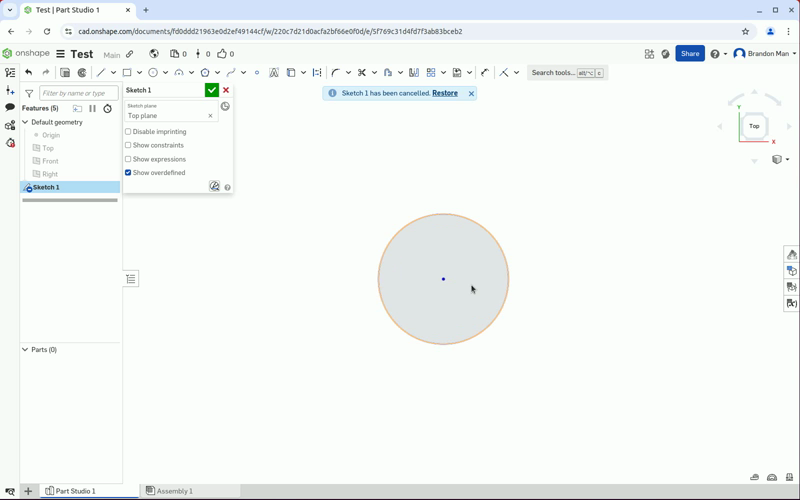
scroll(6)
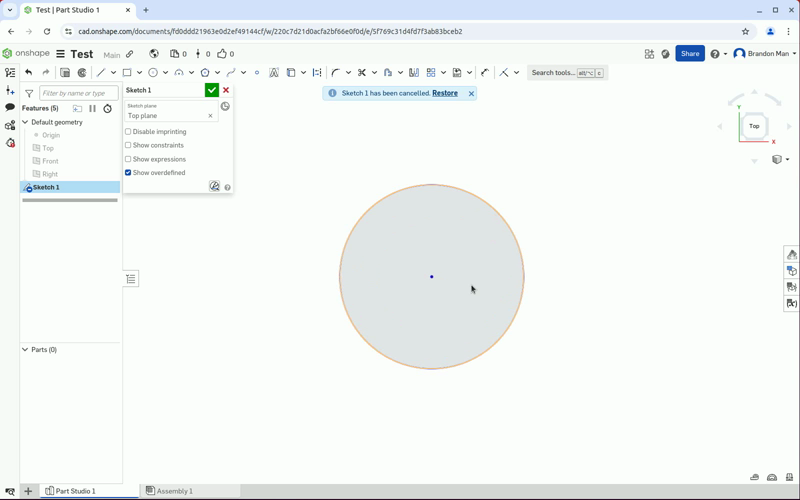
scroll(6)
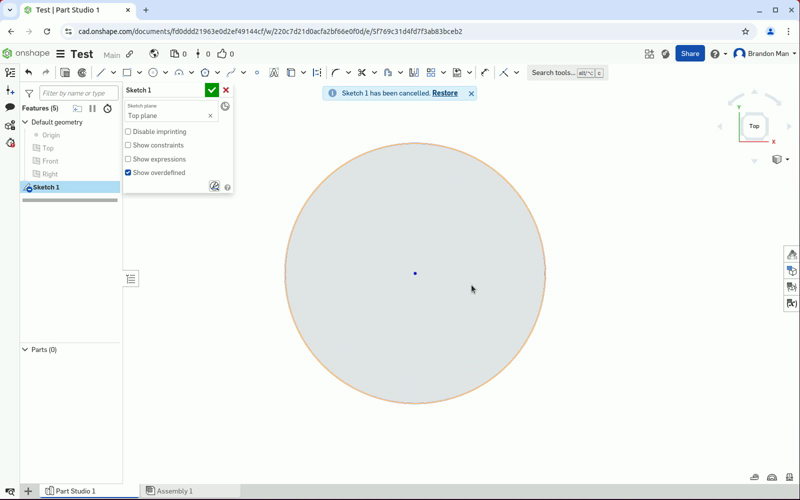
scroll(6)
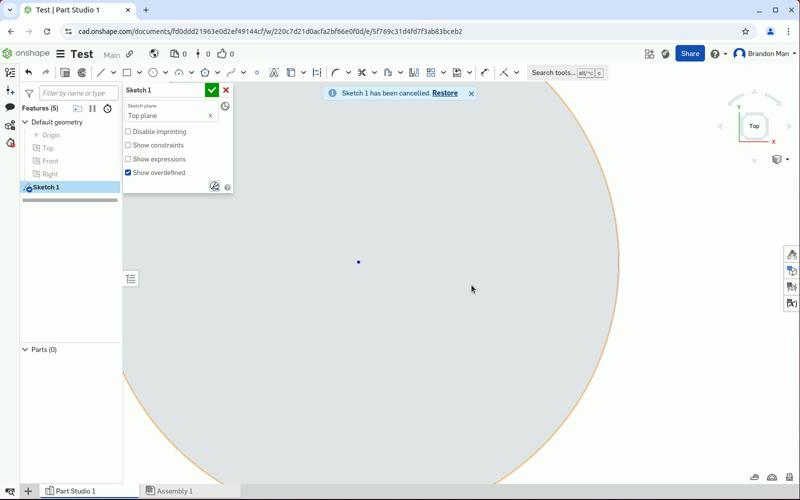
click(471, 284)
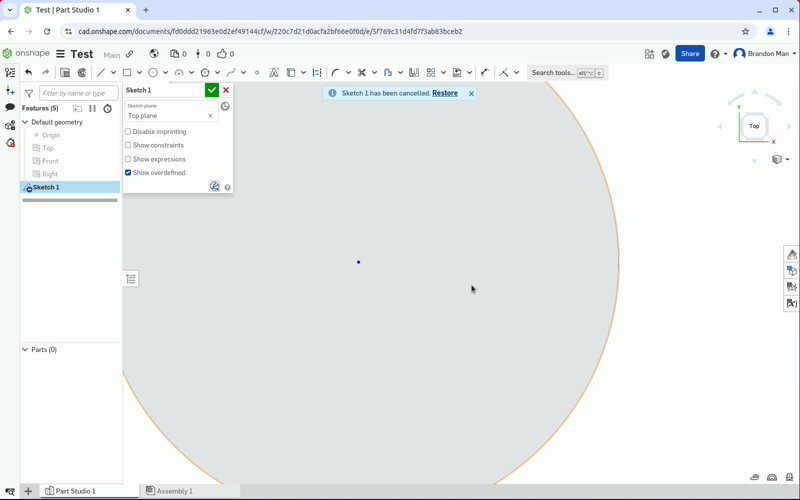
scroll(-6)
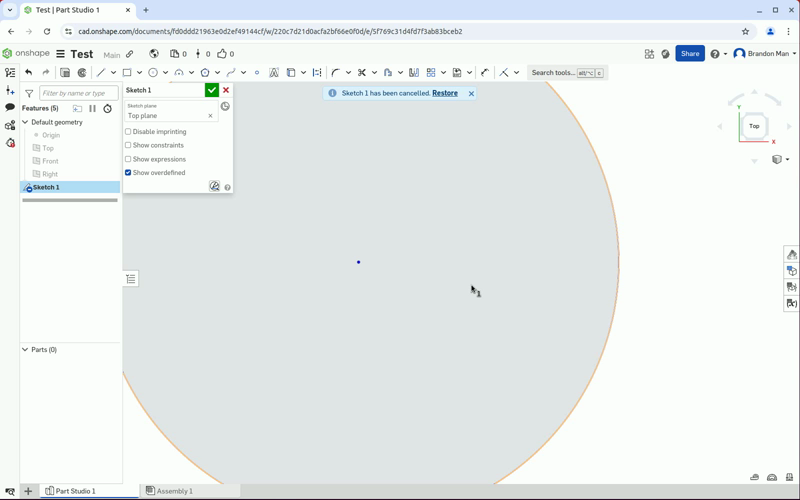
scroll(-6)
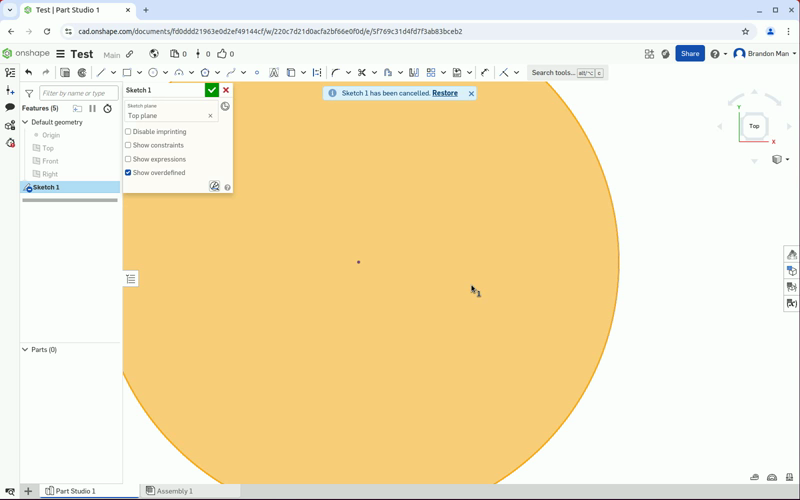
scroll(-6)
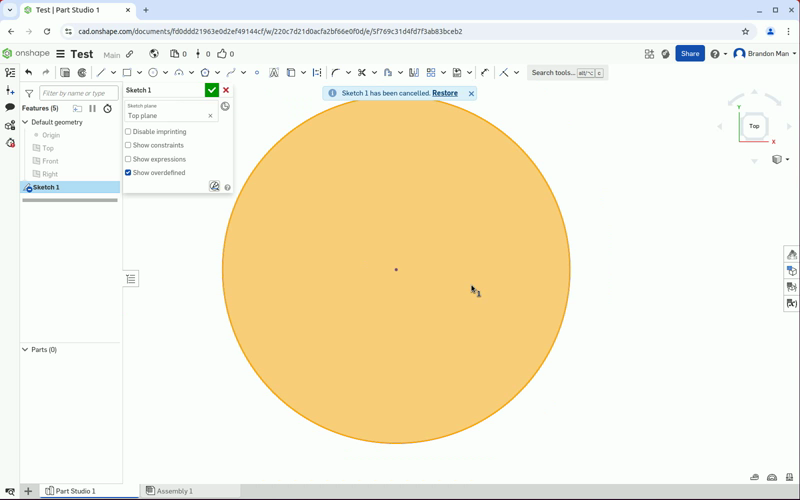
scroll(-6)
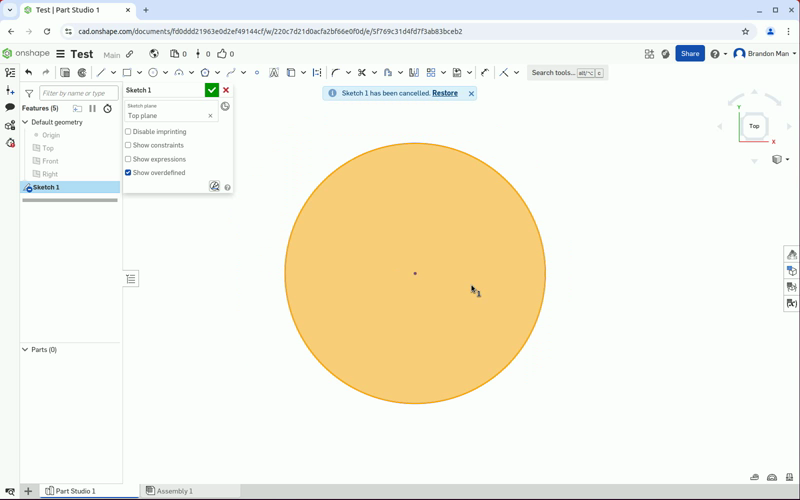
scroll(-6)
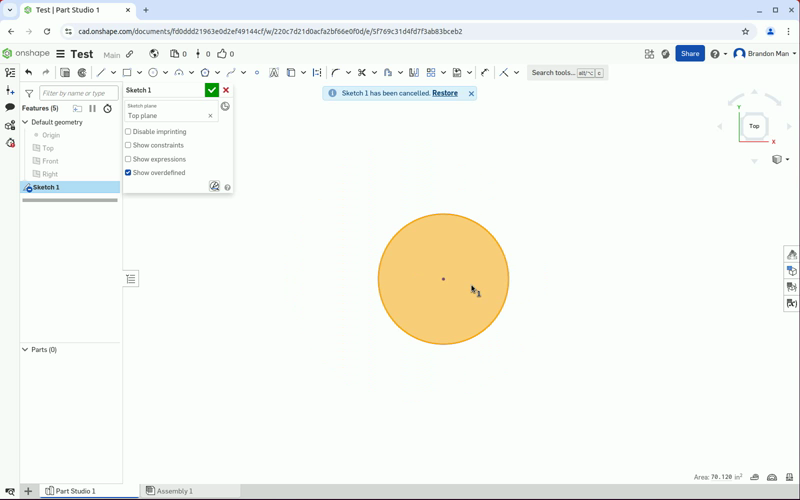
scroll(-6)
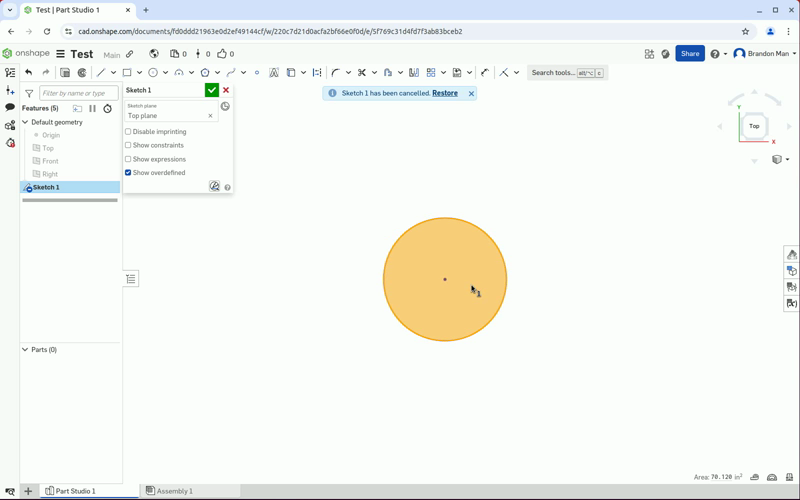
scroll(-6)
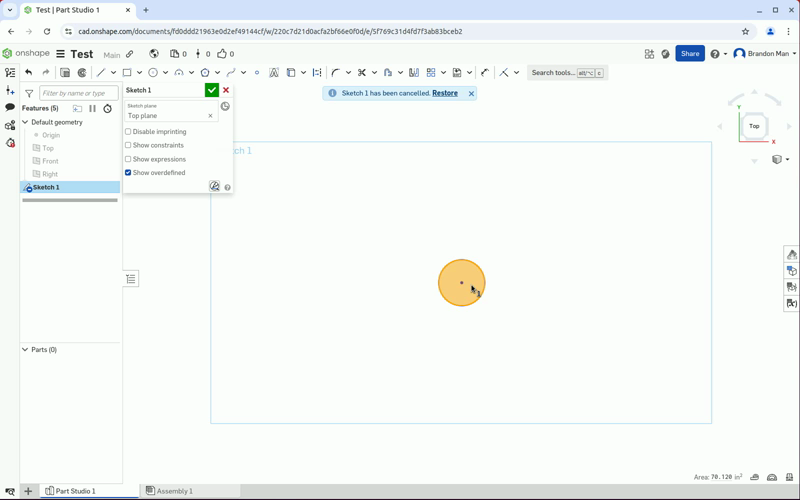
mouse_move(73, 352)
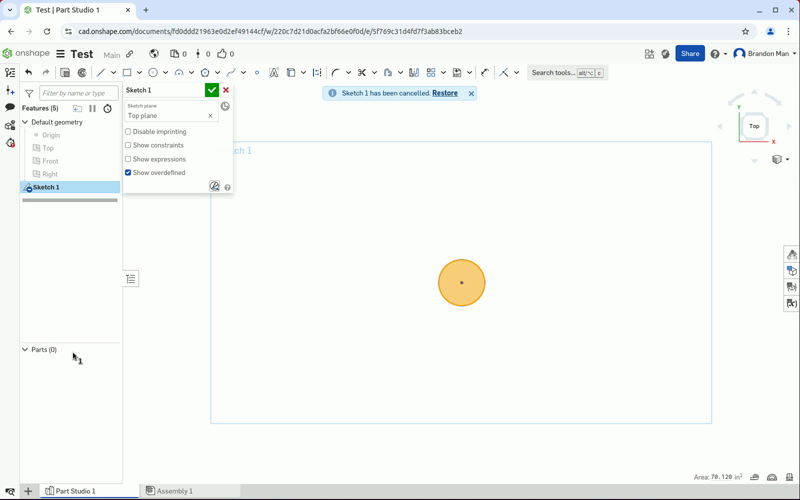
key(shift+y)
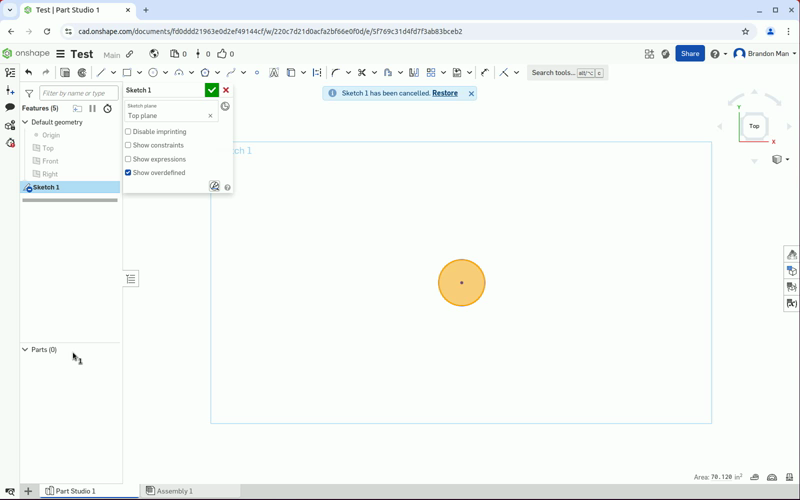
key(shift+e)
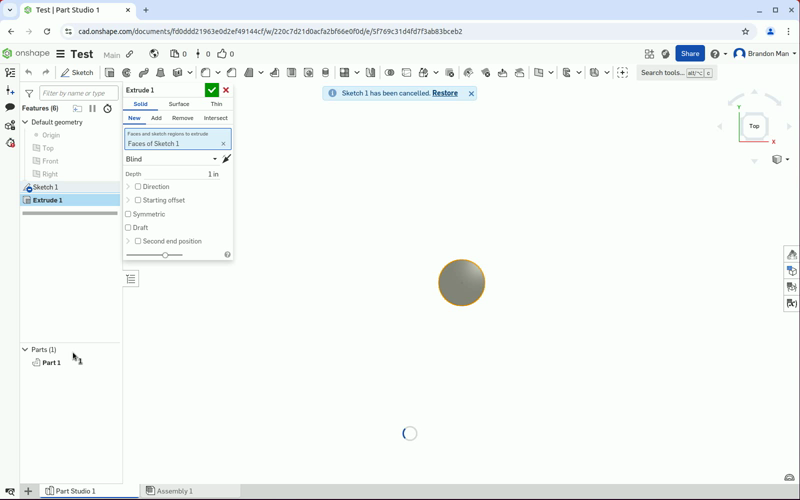
mouse_move(143, 106)
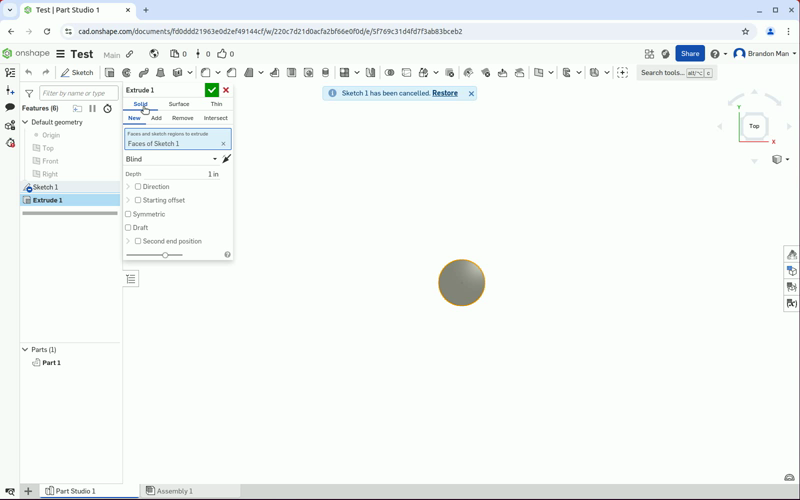
click(143, 106)
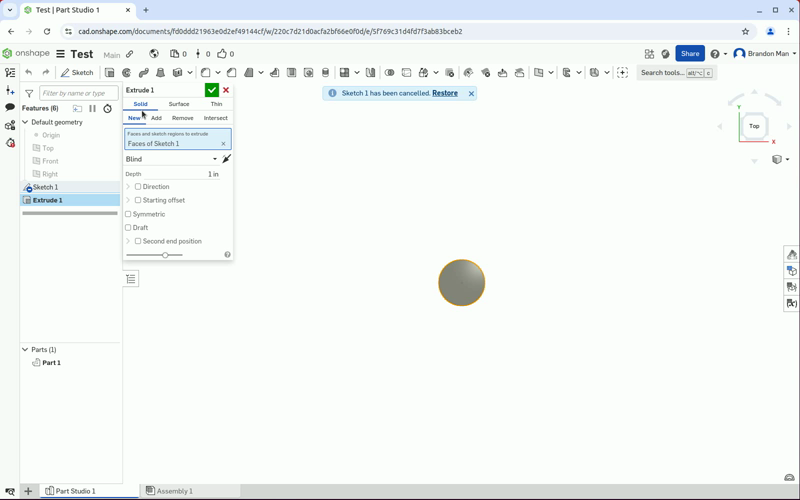
mouse_move(137, 120)
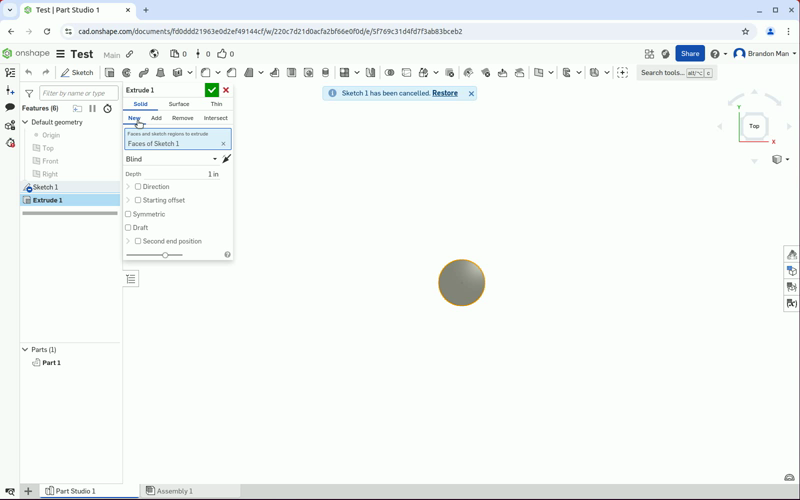
click(137, 120)
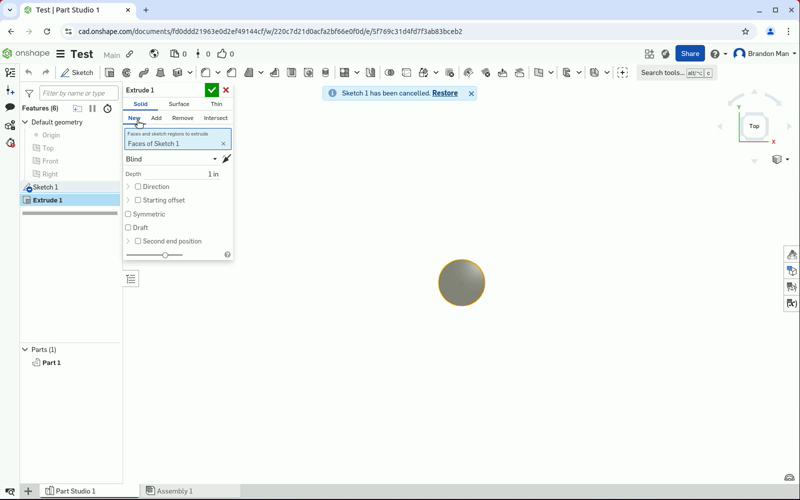
key(tab, 4)
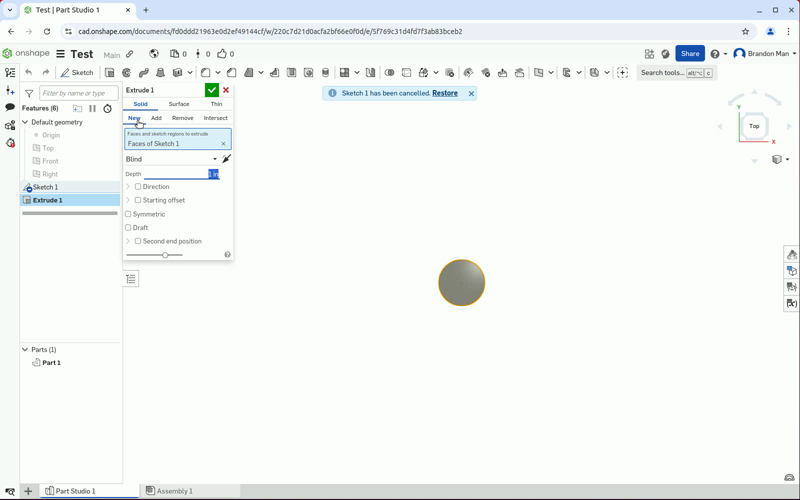
text(1.444)
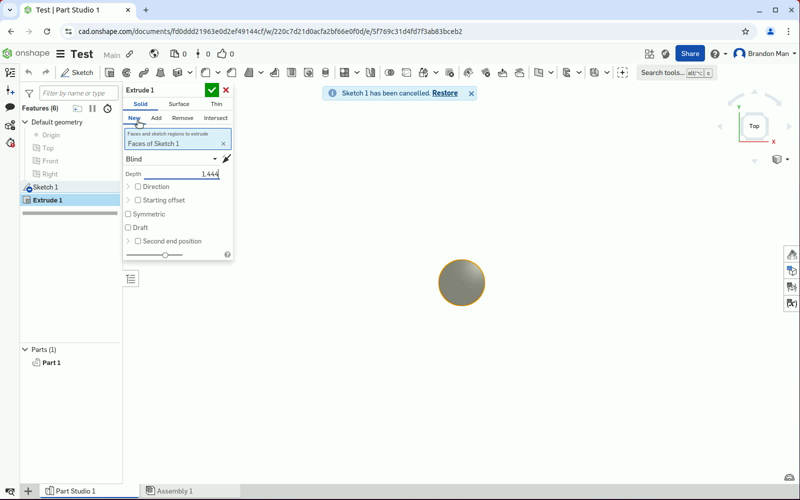
key(enter)
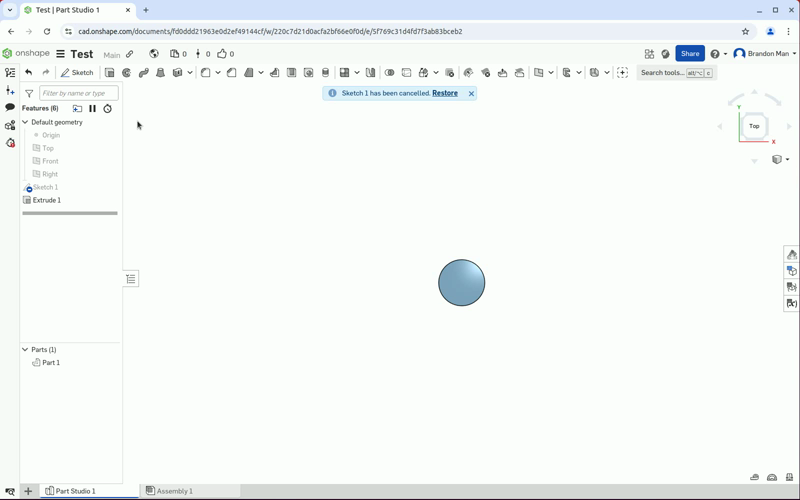
key(shift+h)
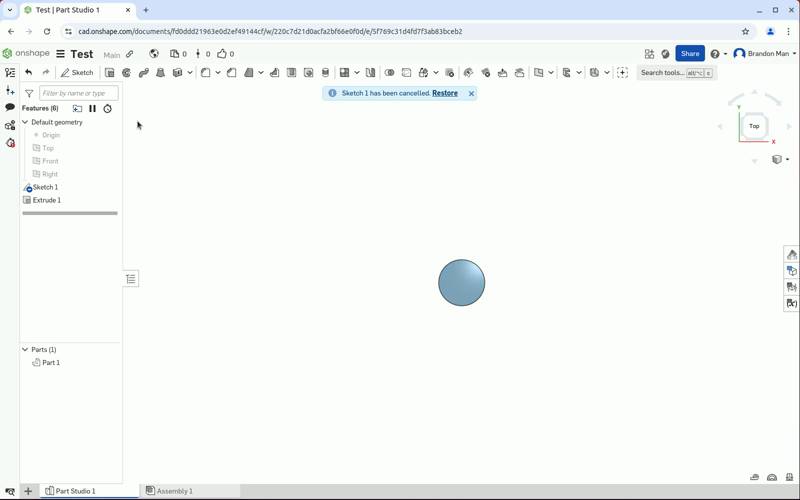
key(shift+h)
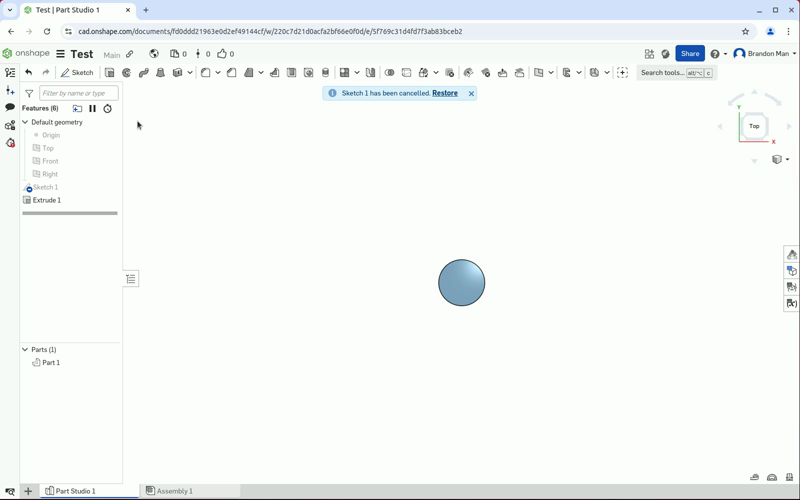
mouse_move(73, 189)
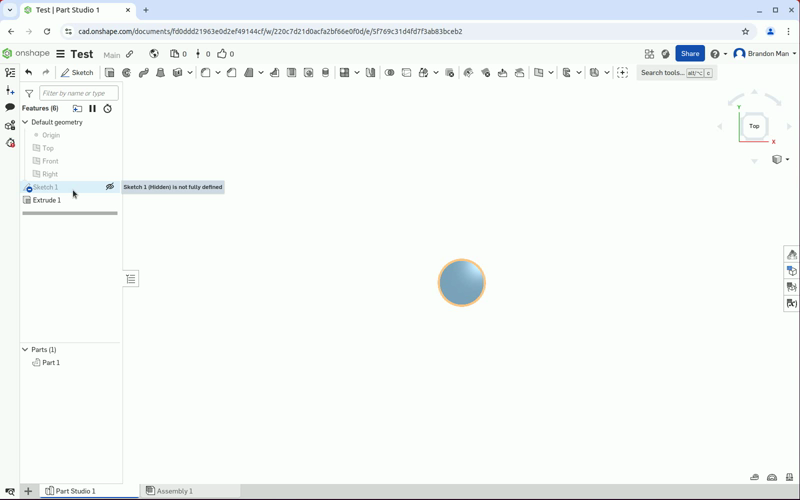
click(73, 189)
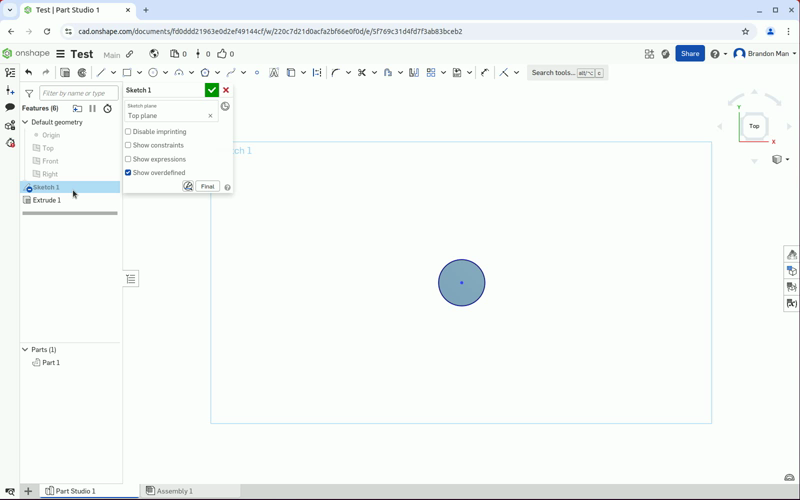
mouse_move(229, 92)
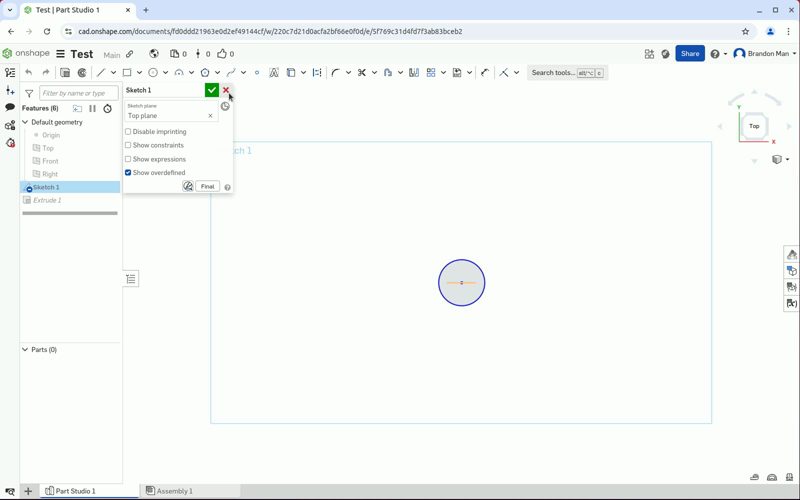
click(229, 92)
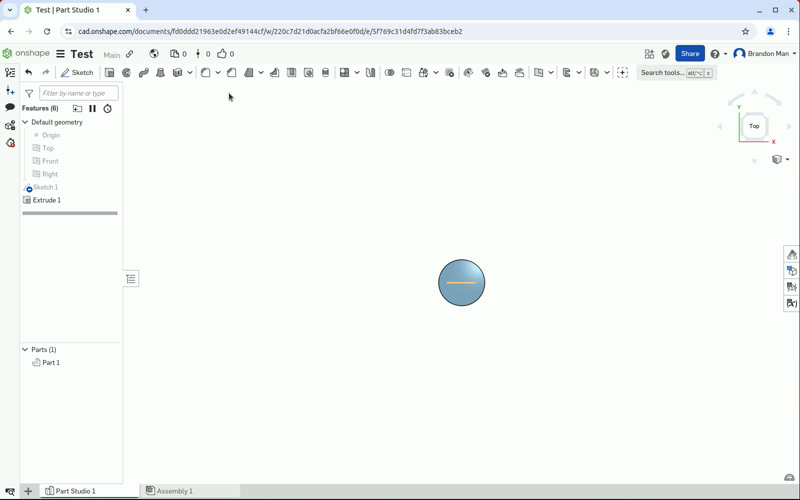
mouse_move(541, 75)
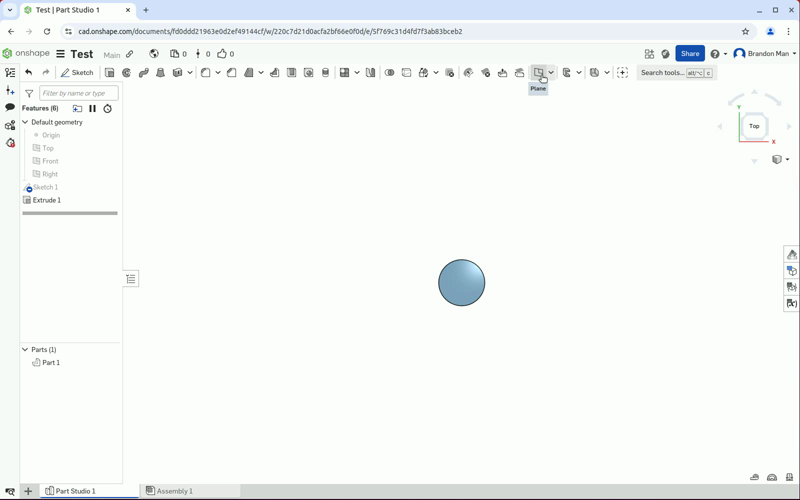
click(541, 75)
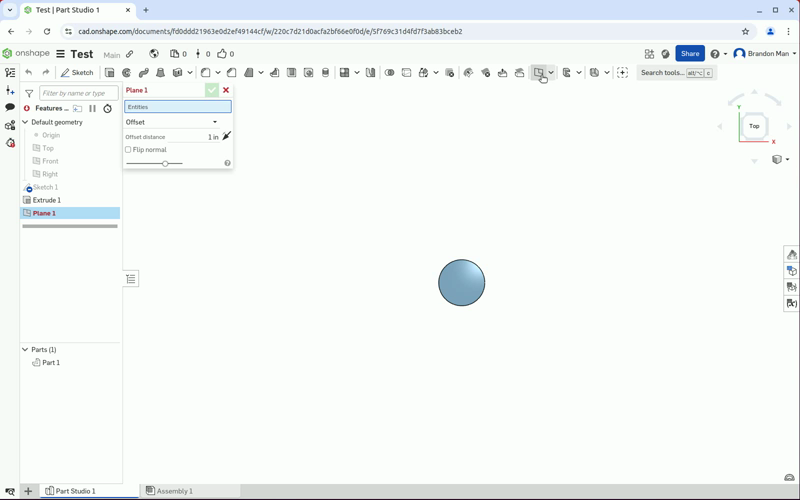
mouse_move(73, 150)
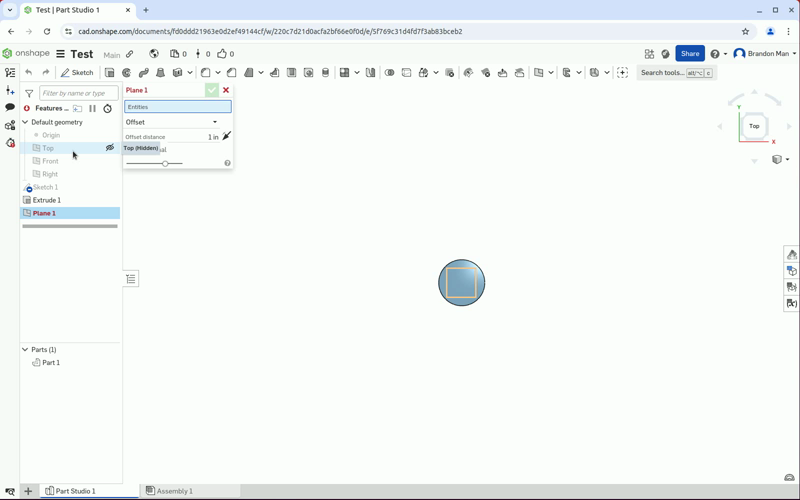
click(73, 150)
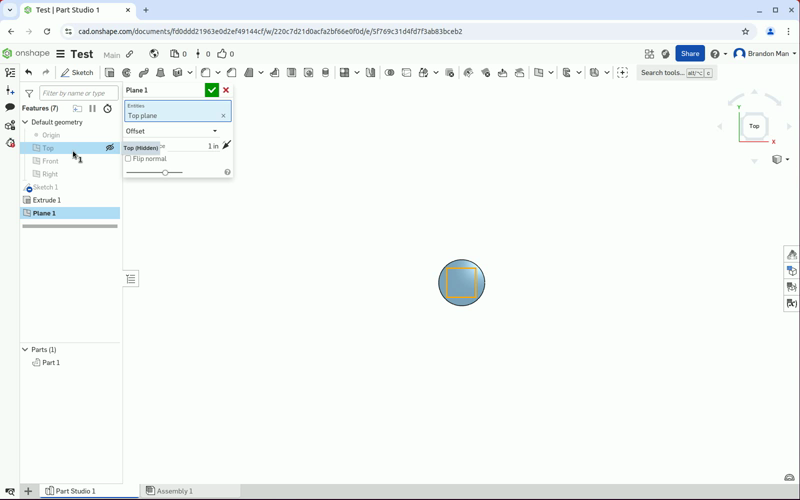
key(tab, 2)
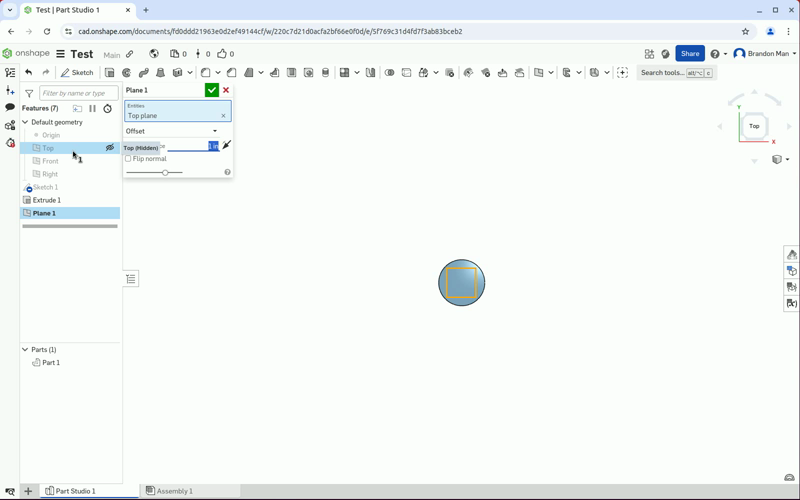
text(1.448)
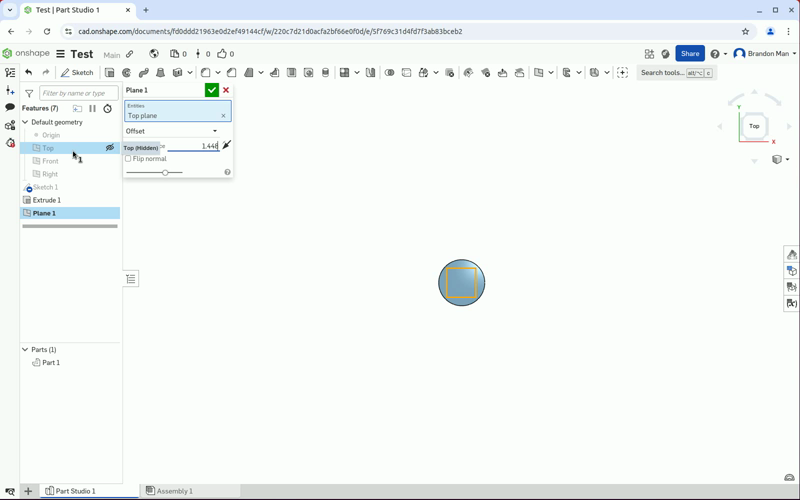
key(enter, 2)
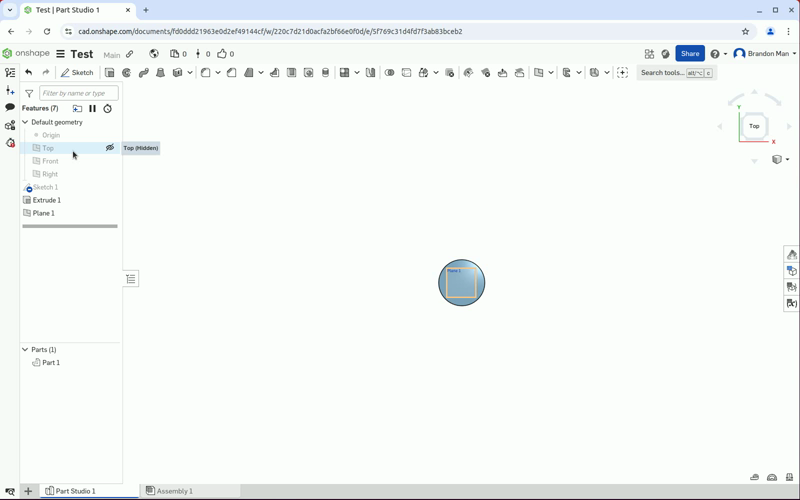
key(shift+s)
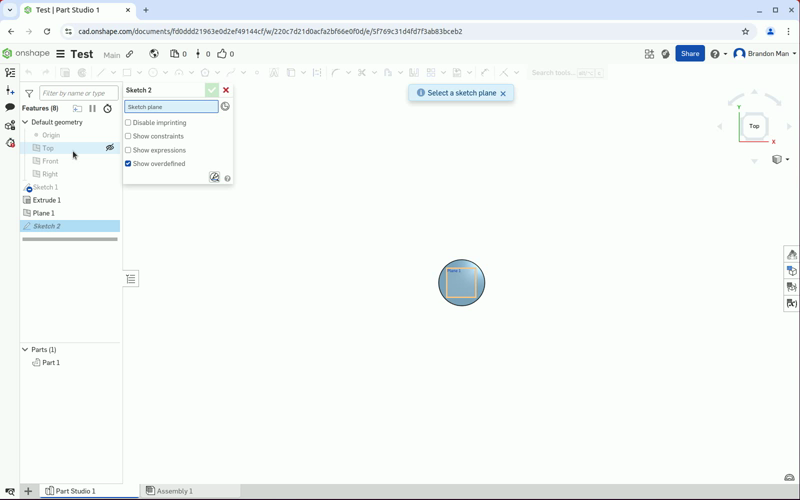
mouse_move(73, 215)
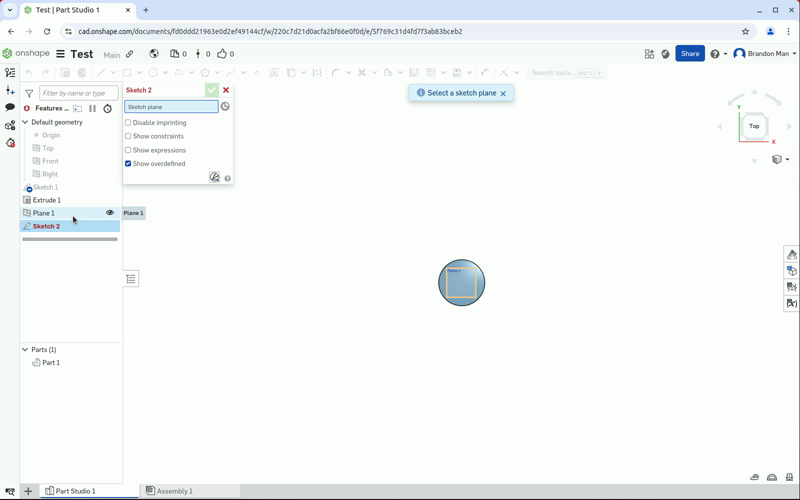
click(73, 215)
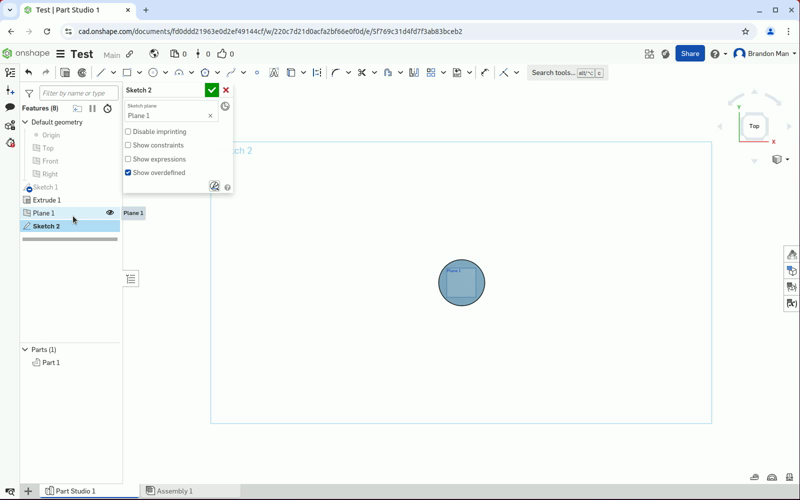
mouse_move(73, 352)
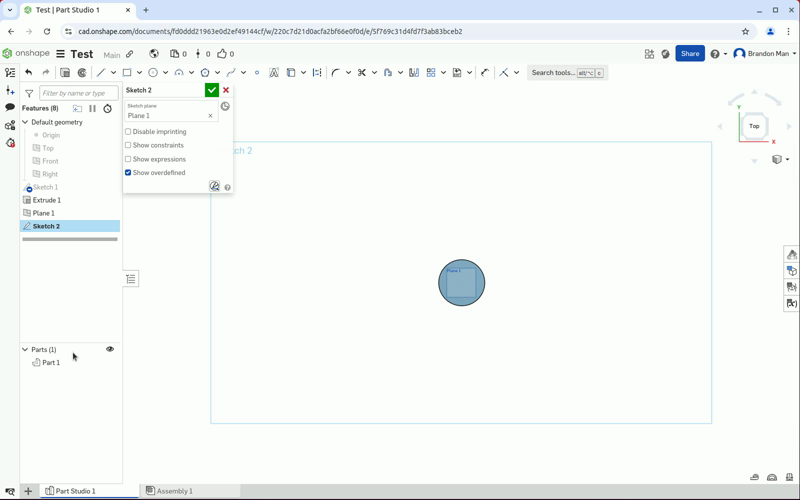
key(y)
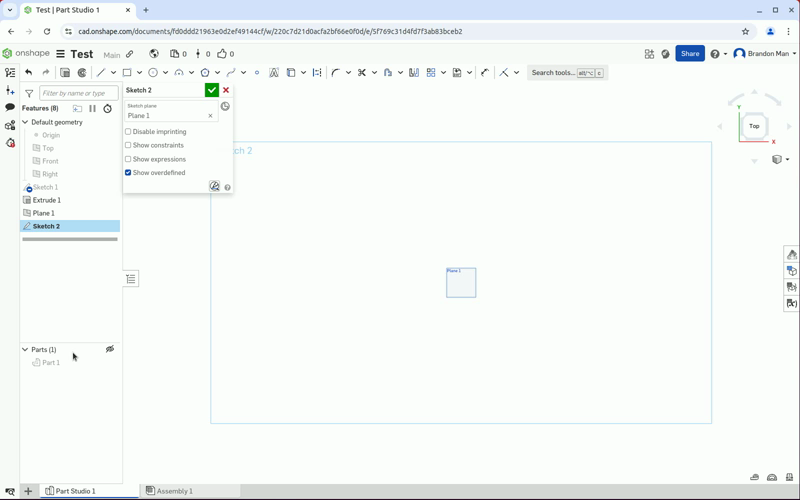
key(c)
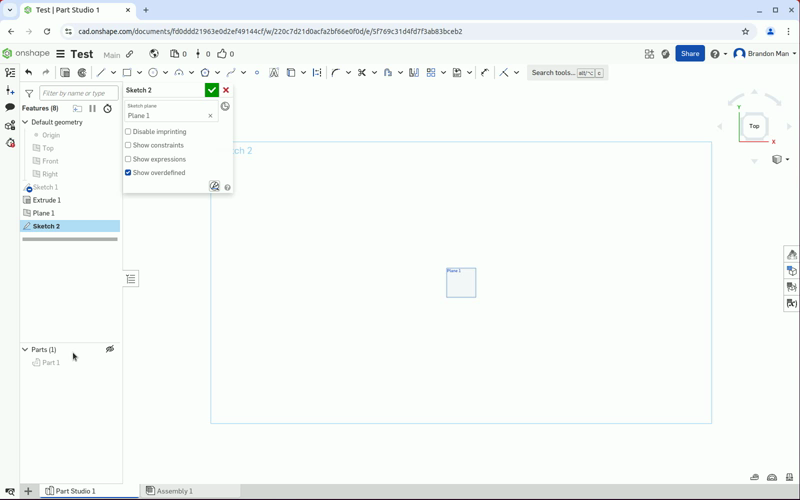
key_down(shift)
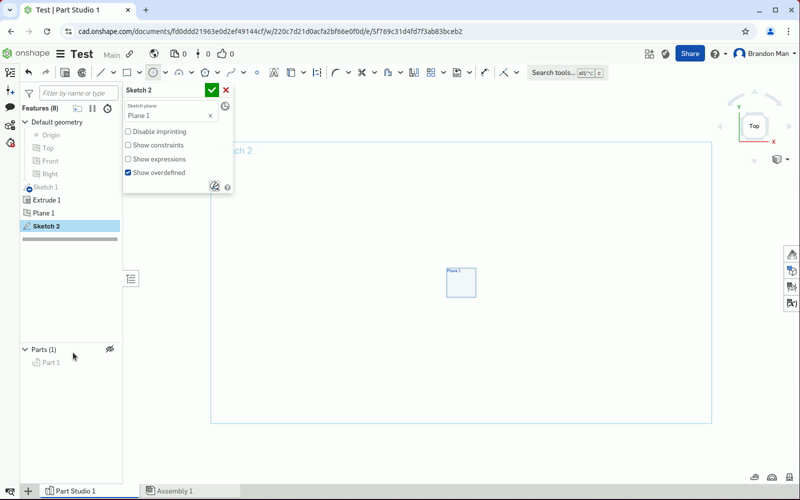
mouse_move(461, 282)
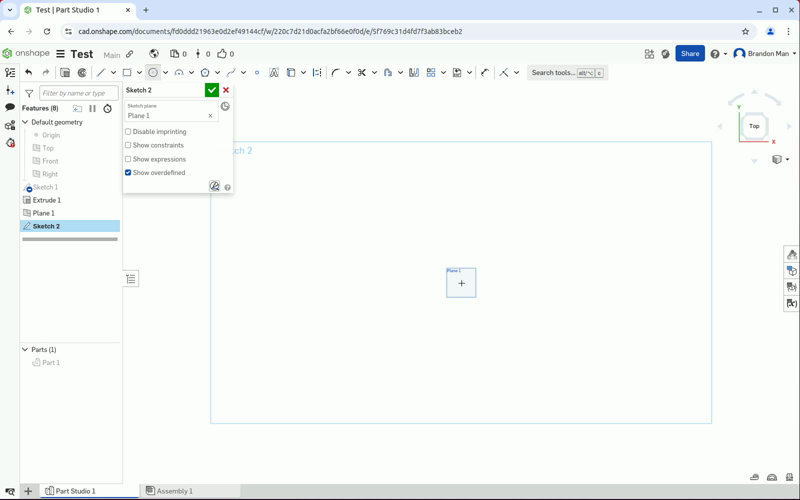
click(461, 282)
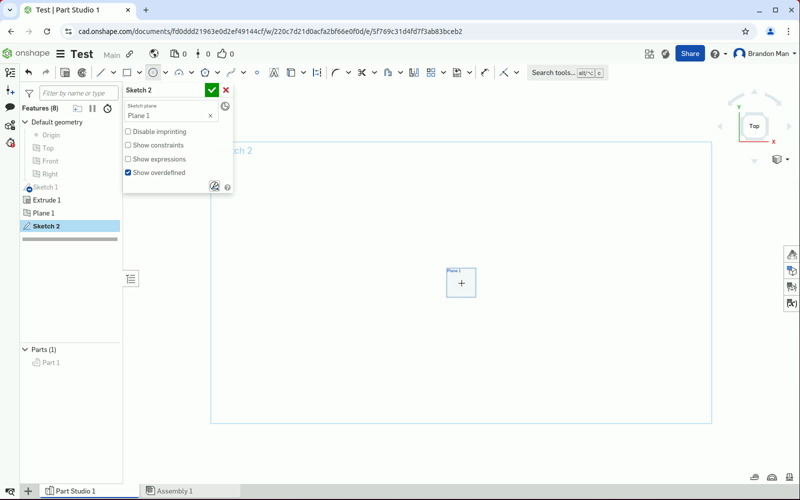
key_up(shift)
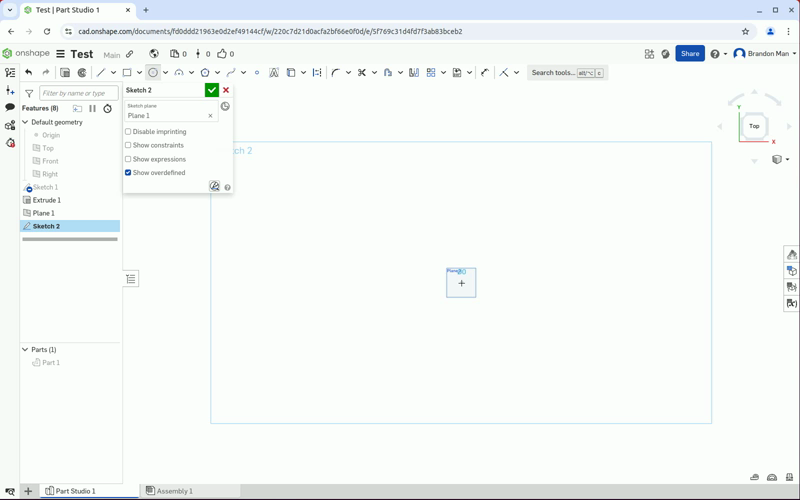
mouse_move(470, 282)
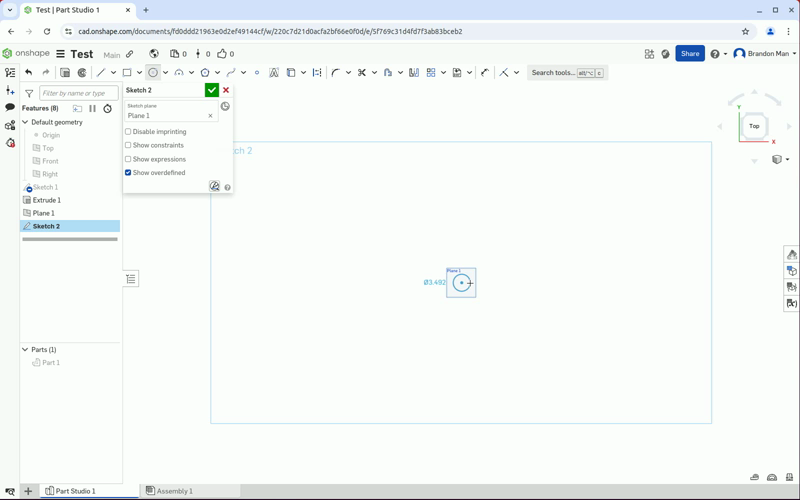
click(470, 282)
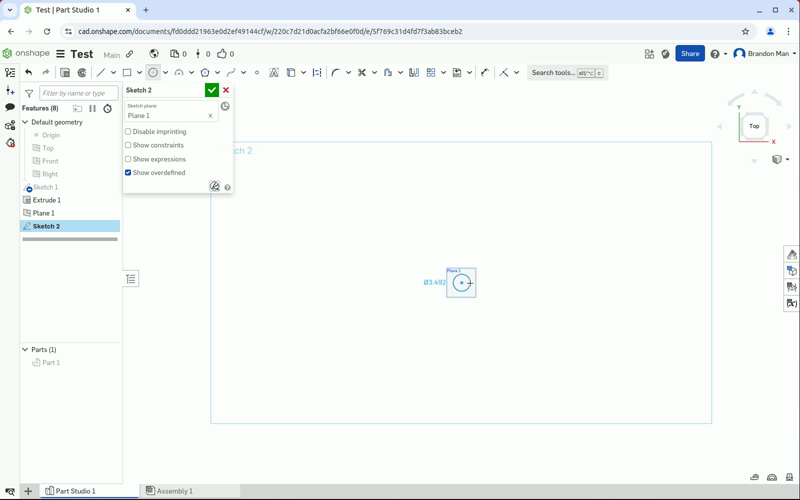
key(esc)
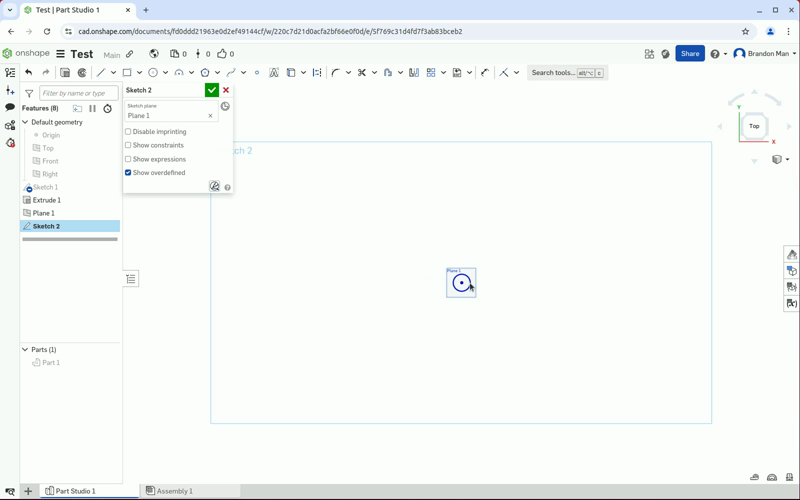
mouse_move(464, 286)
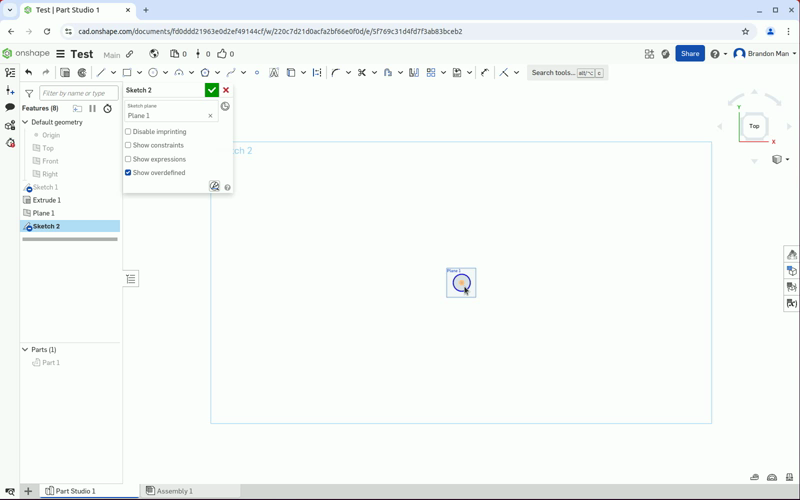
scroll(6)
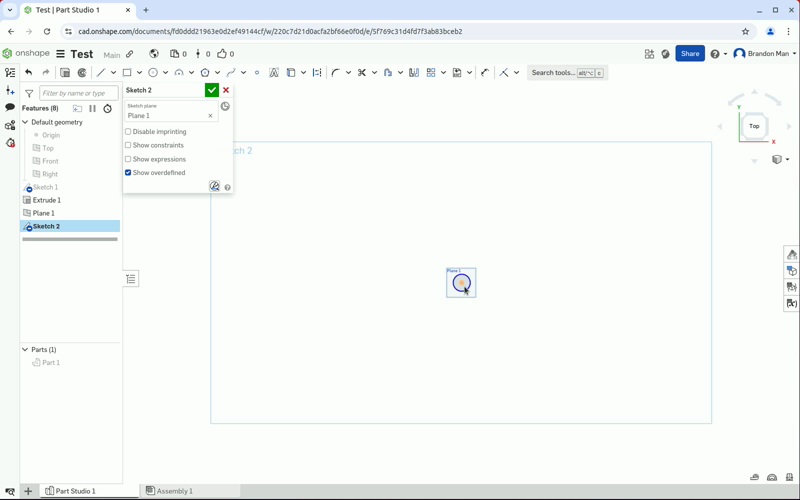
scroll(6)
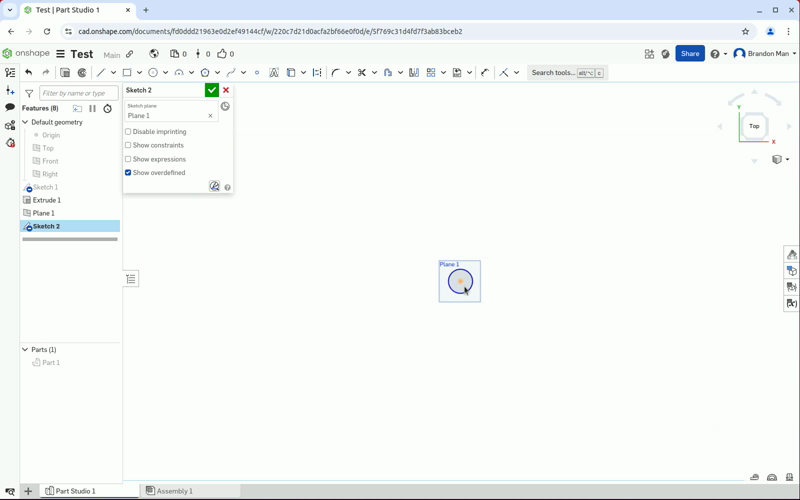
scroll(6)
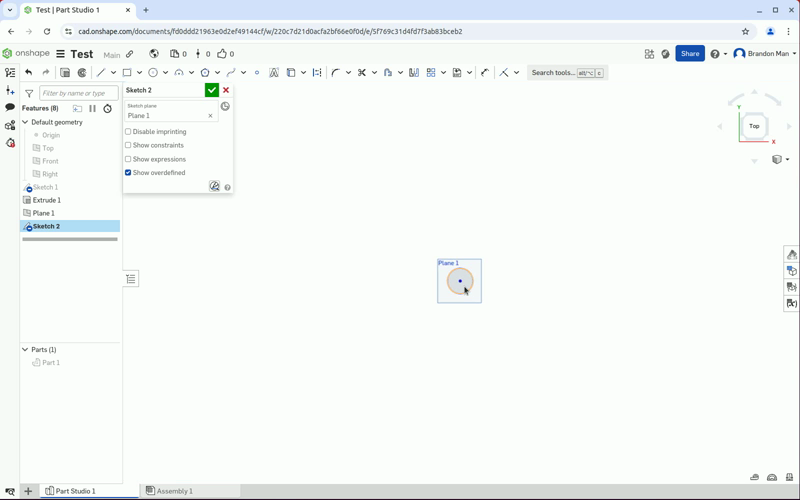
scroll(6)
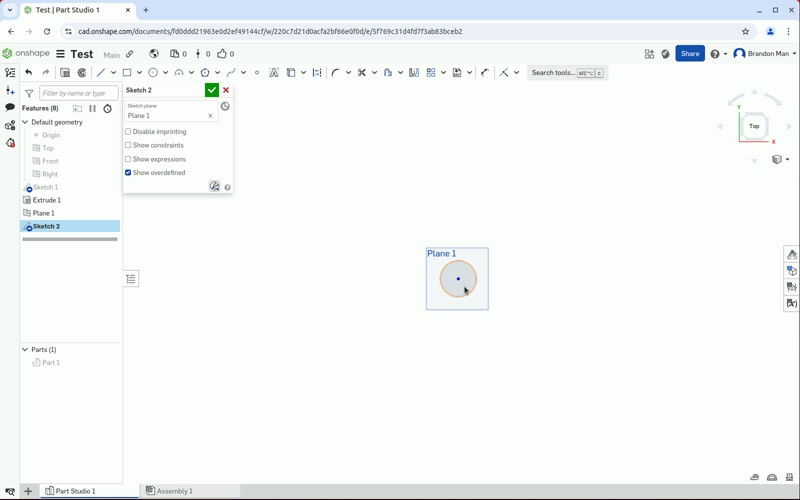
scroll(6)
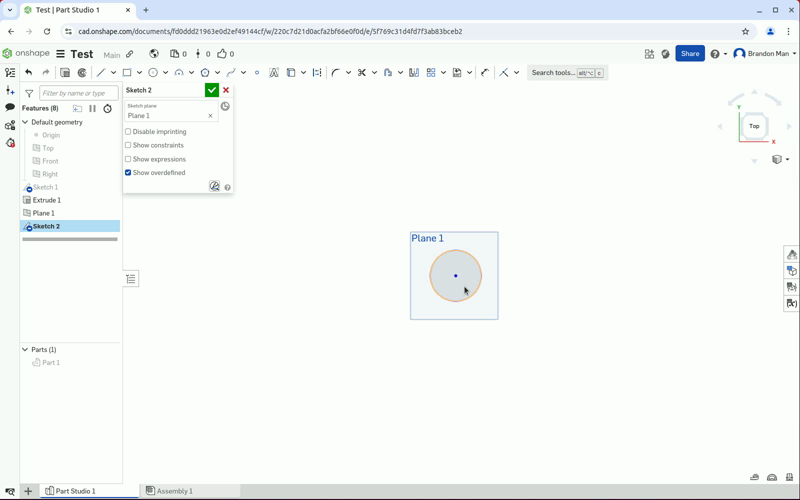
scroll(6)
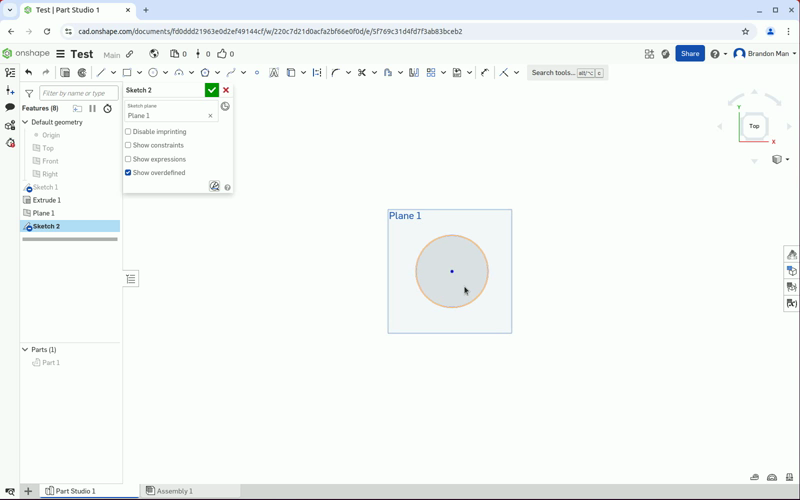
scroll(6)
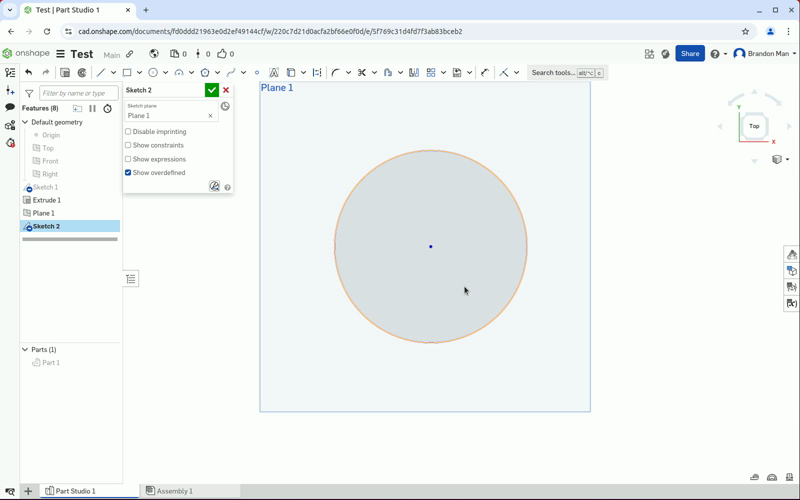
click(464, 286)
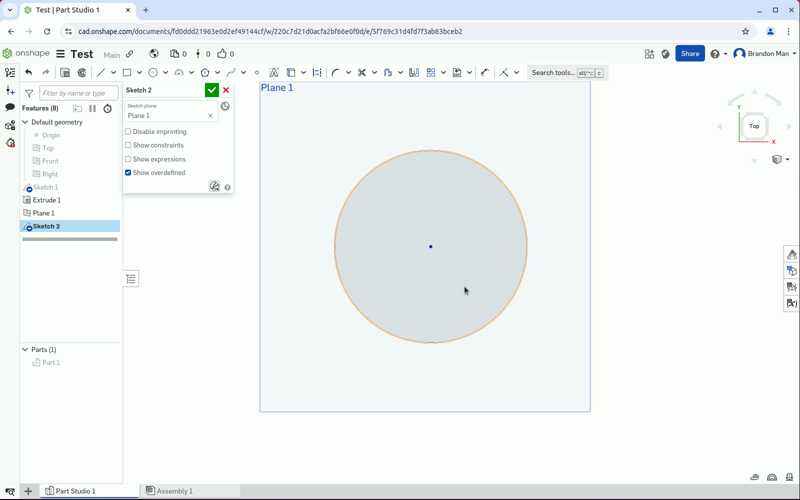
scroll(-6)
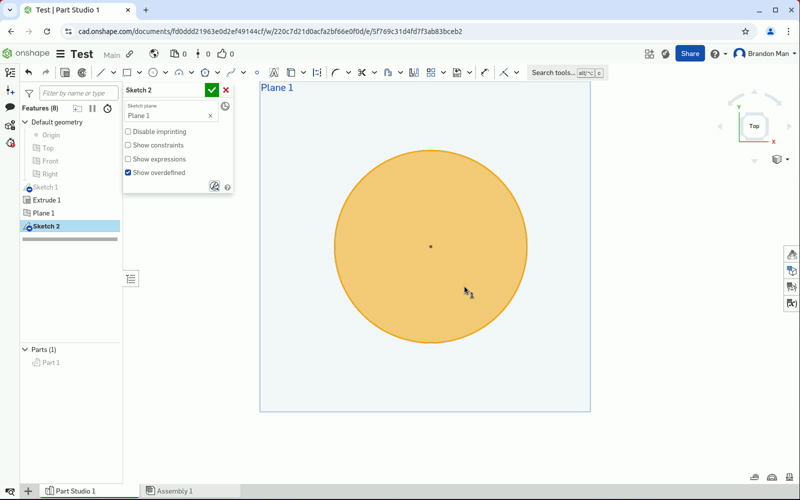
scroll(-6)
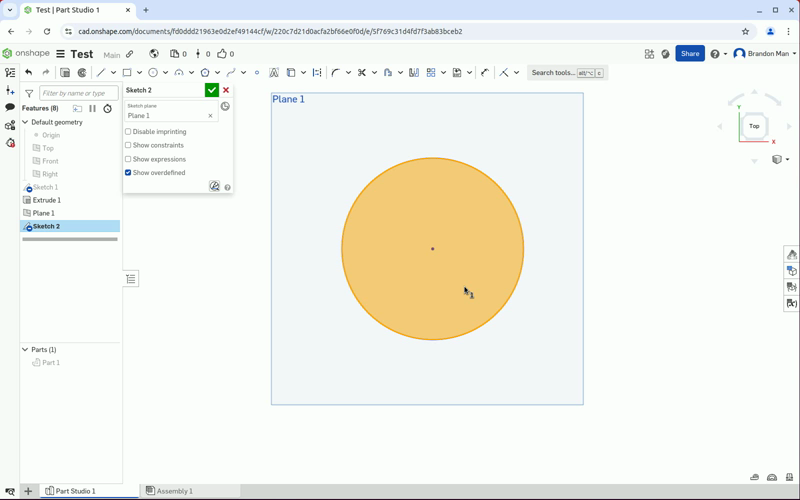
scroll(-6)
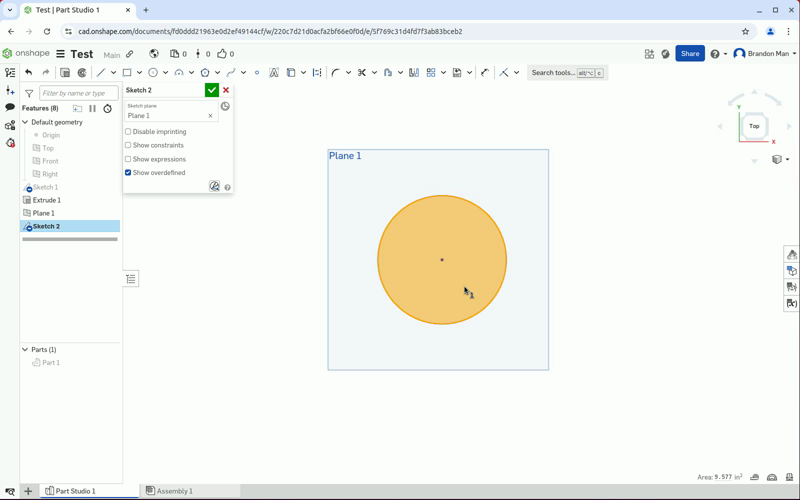
scroll(-6)
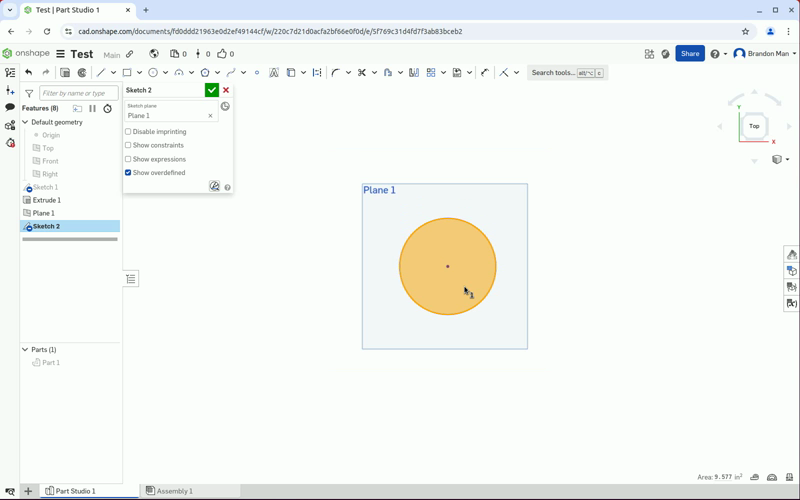
scroll(-6)
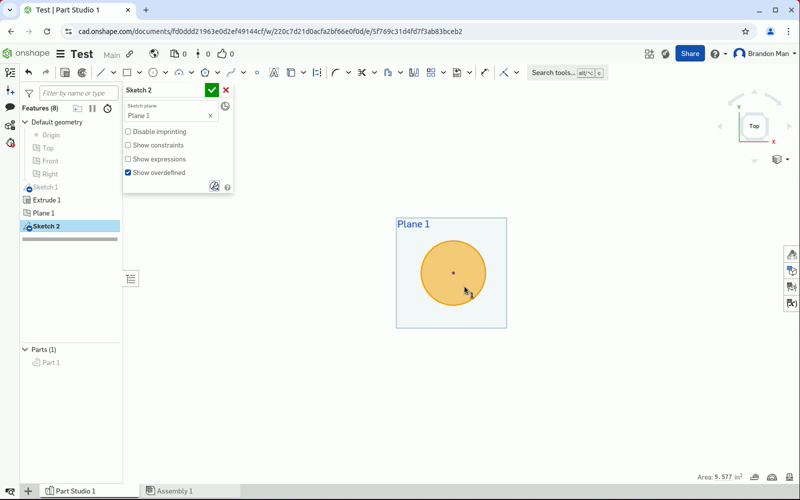
scroll(-6)
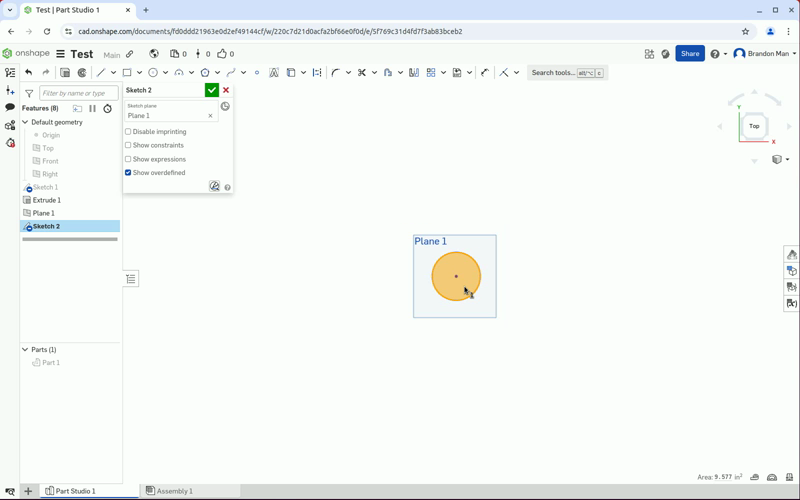
scroll(-6)
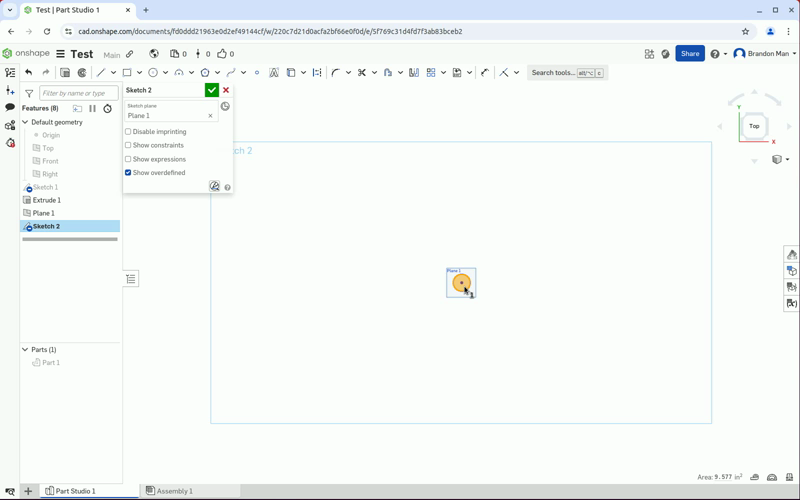
mouse_move(73, 352)
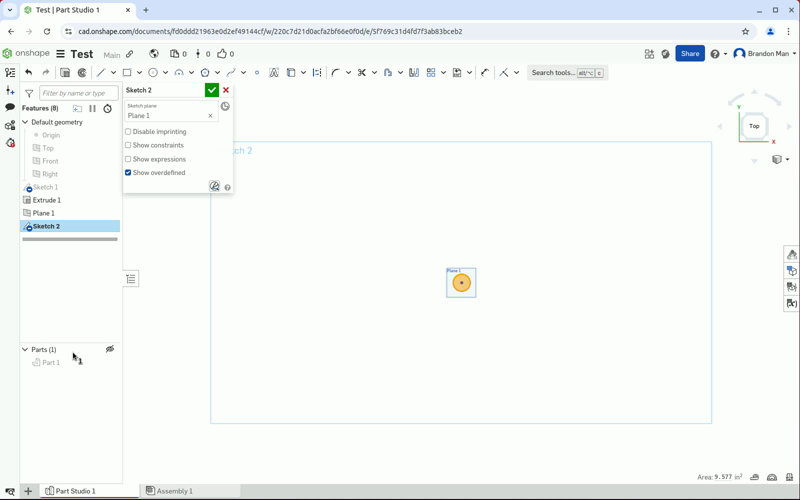
key(shift+y)
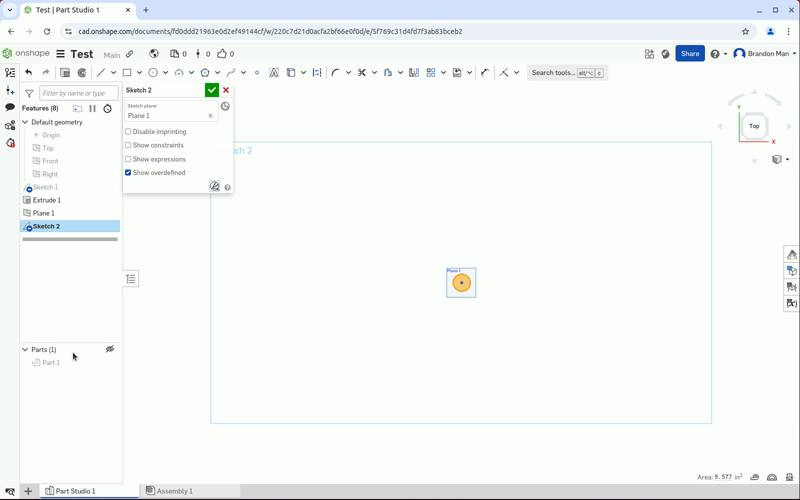
key(shift+e)
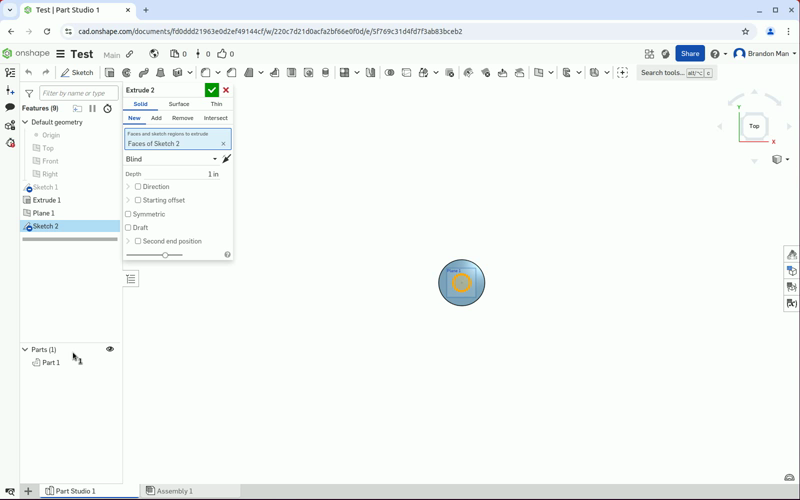
mouse_move(143, 106)
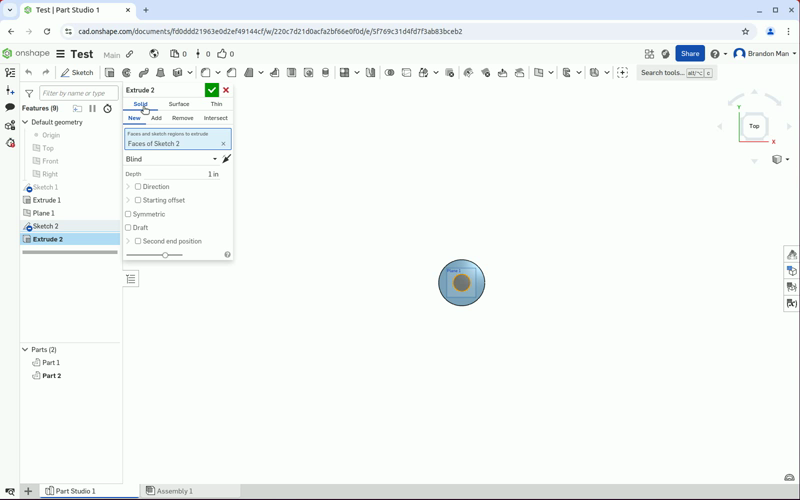
click(143, 106)
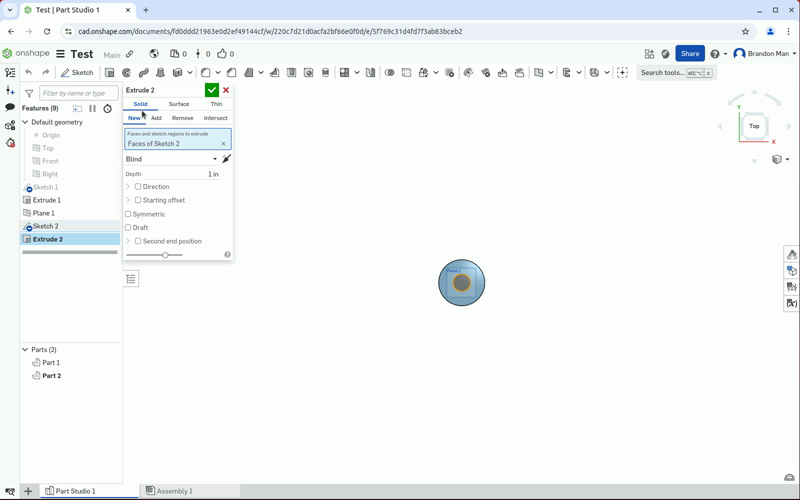
mouse_move(137, 120)
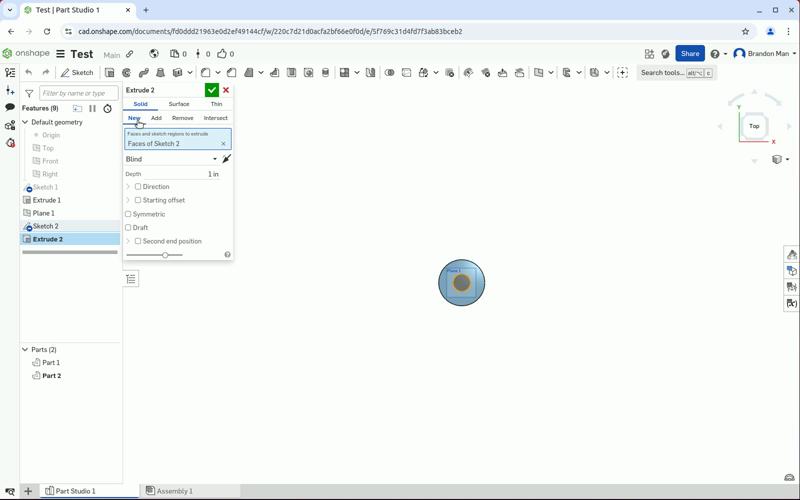
click(137, 120)
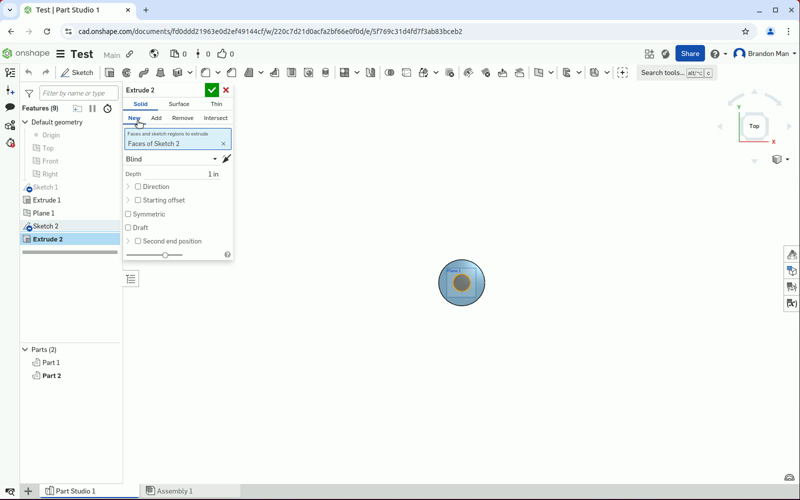
key(tab, 4)
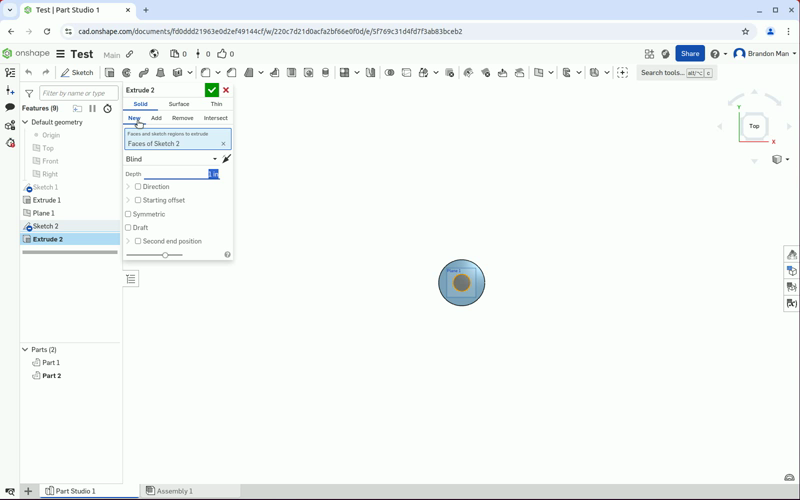
text(21.423)
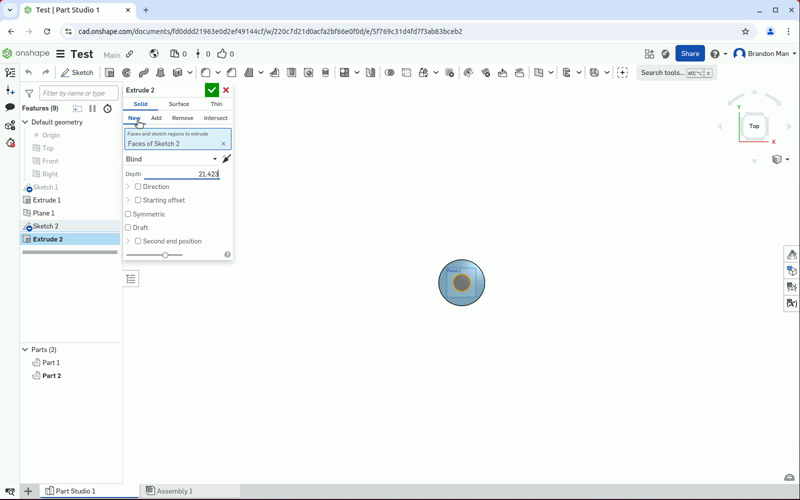
key(enter)
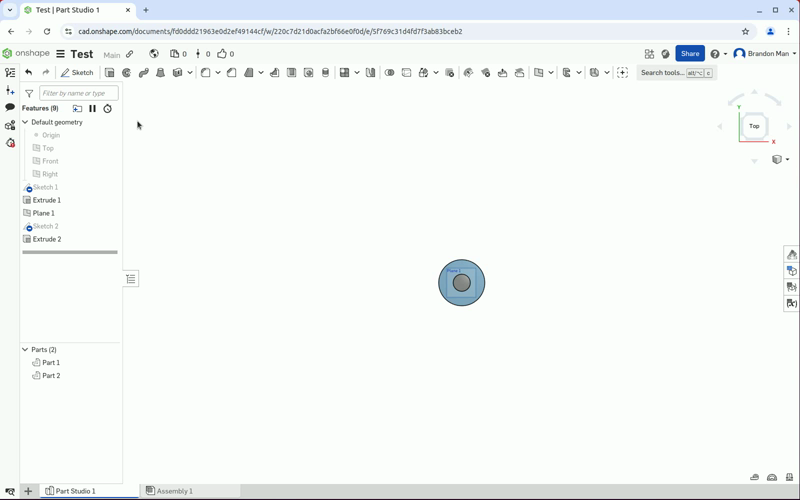
key(shift+h)
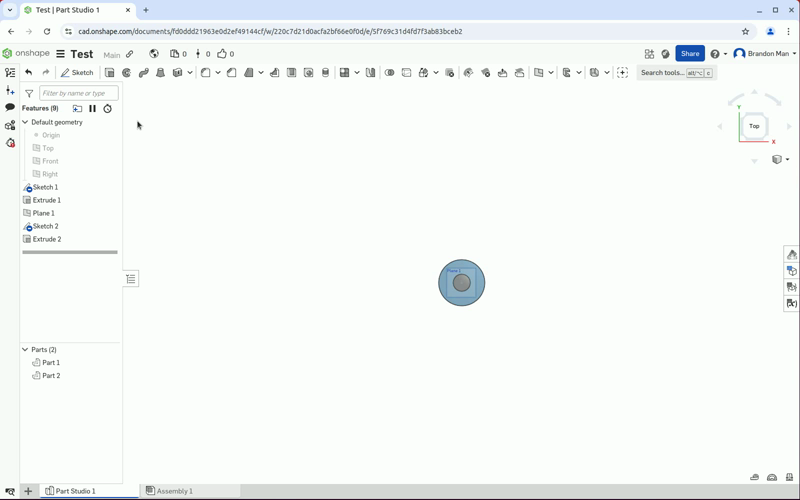
key(shift+h)
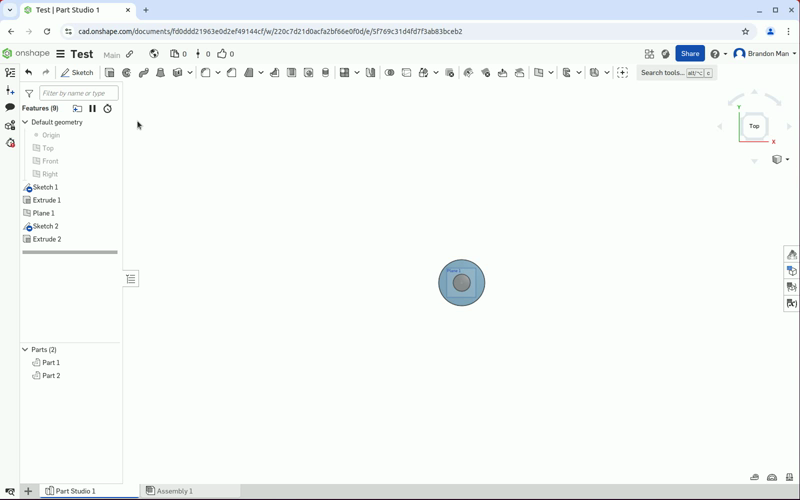
key(shift+7)
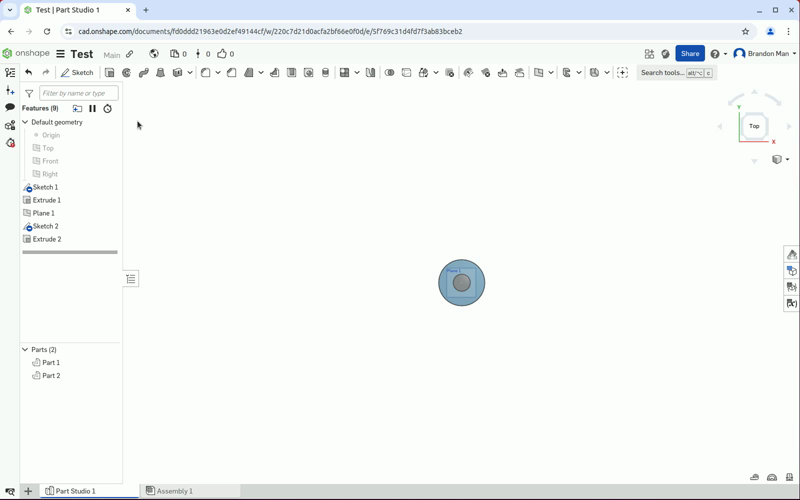
key(up, 3)
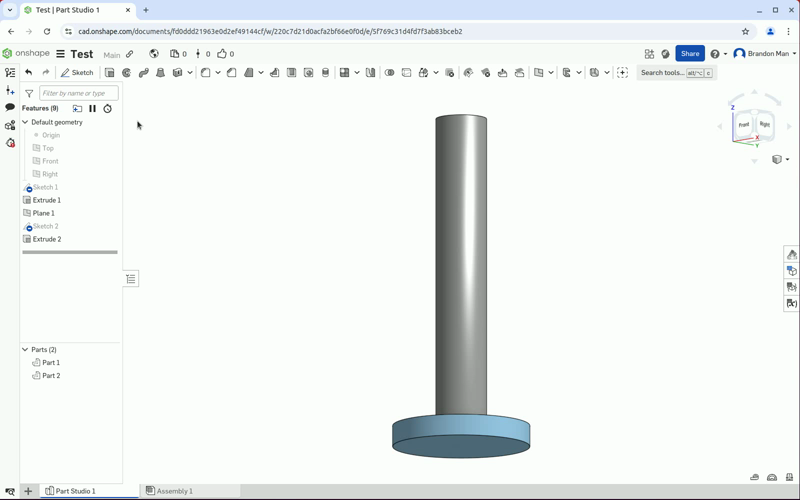
key(left, 3)
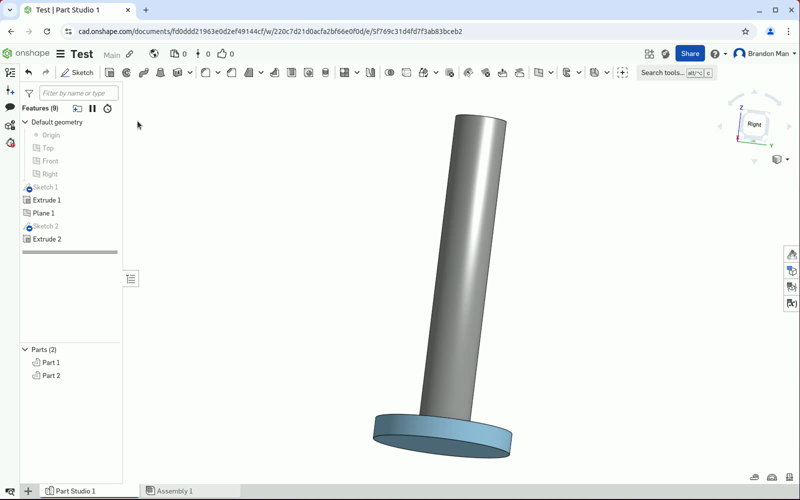
key(right, 3)
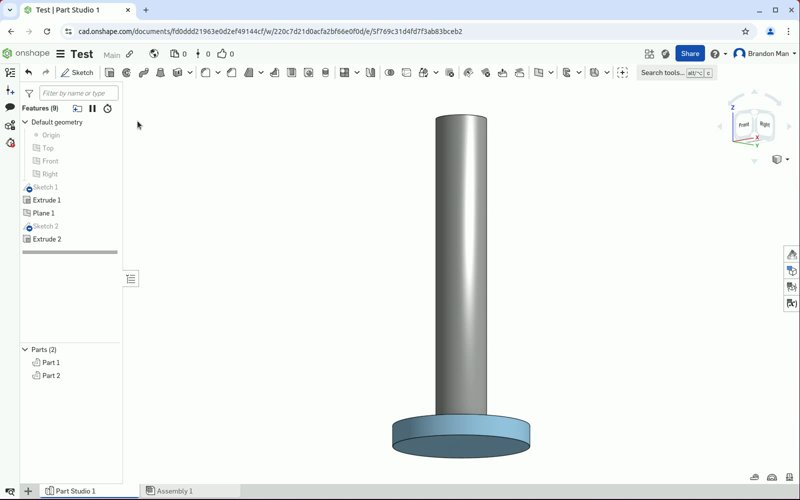
key(down, 3)
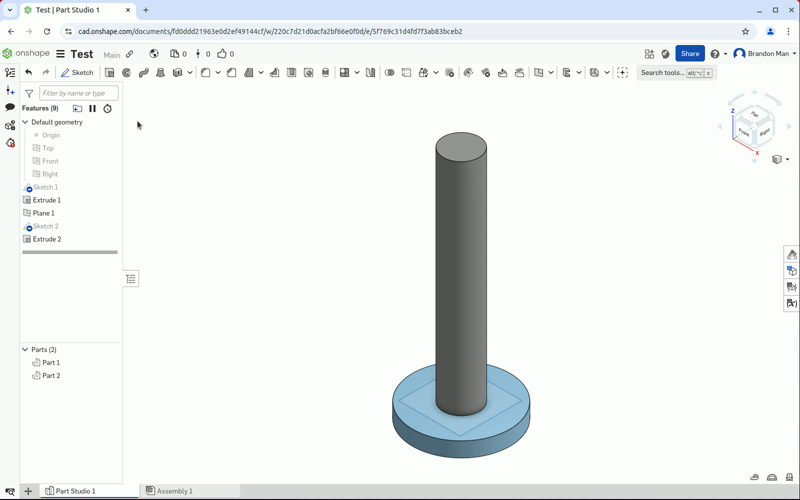
mouse_move(73, 189)
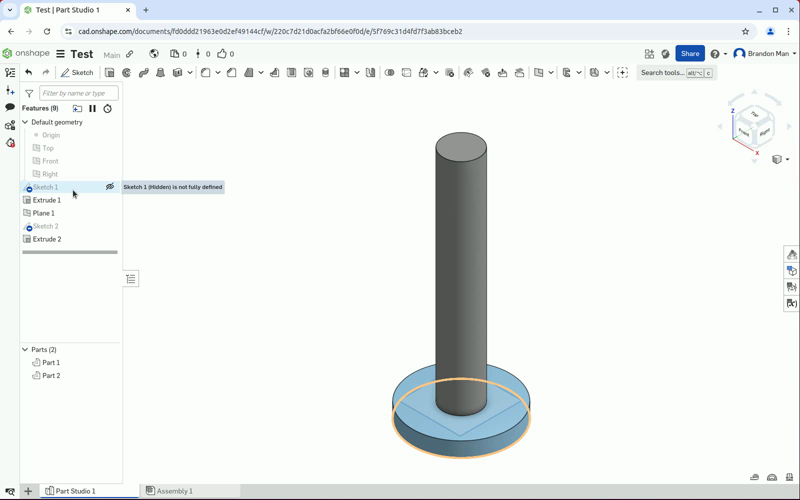
click(73, 189)